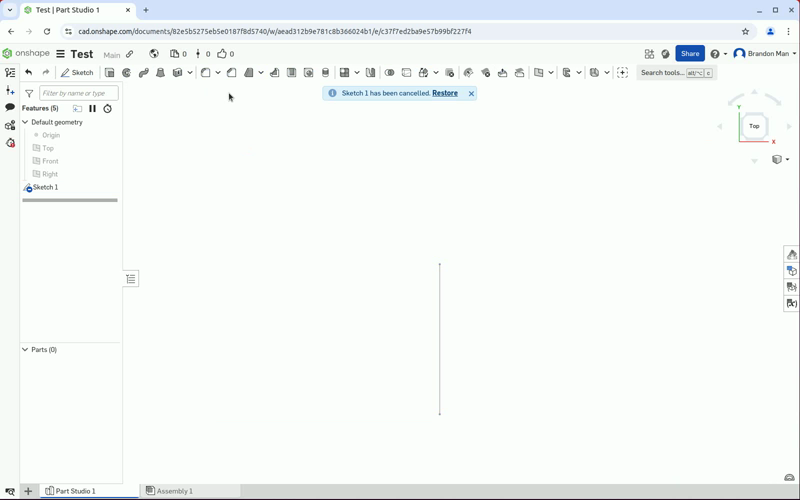
key(shift+h)
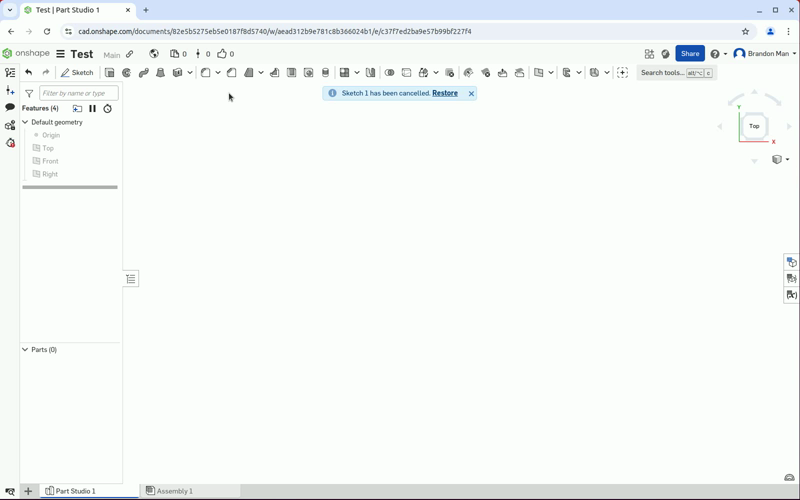
mouse_move(73, 352)
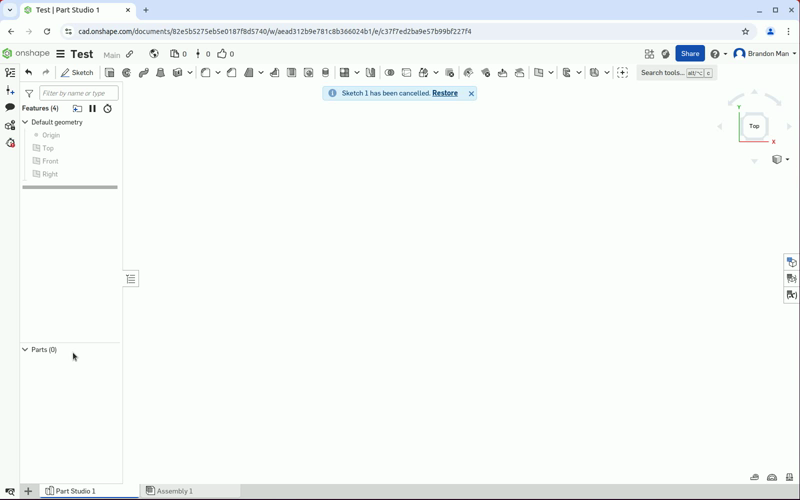
key(y)
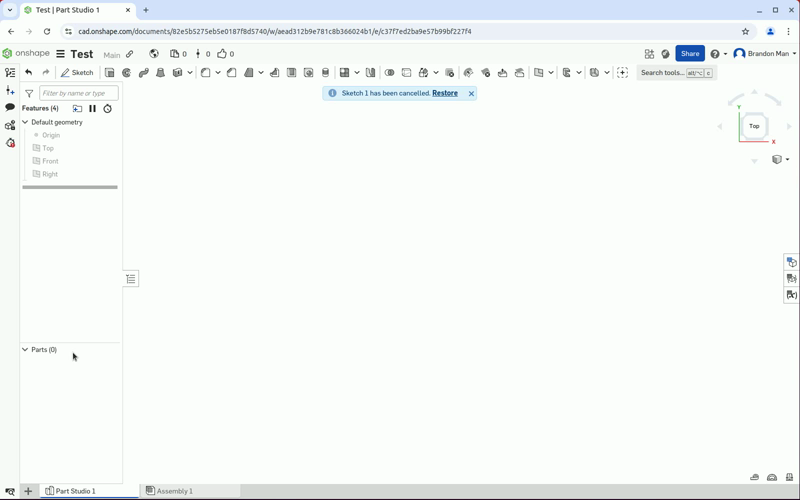
key(shift+p)
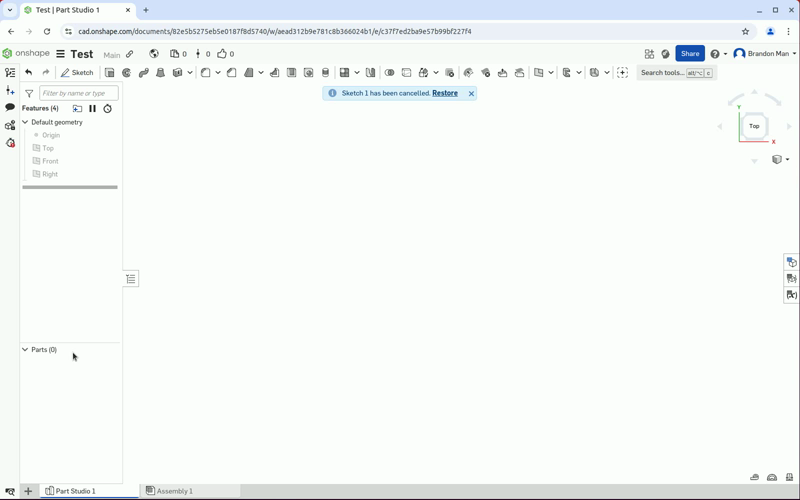
key(space)
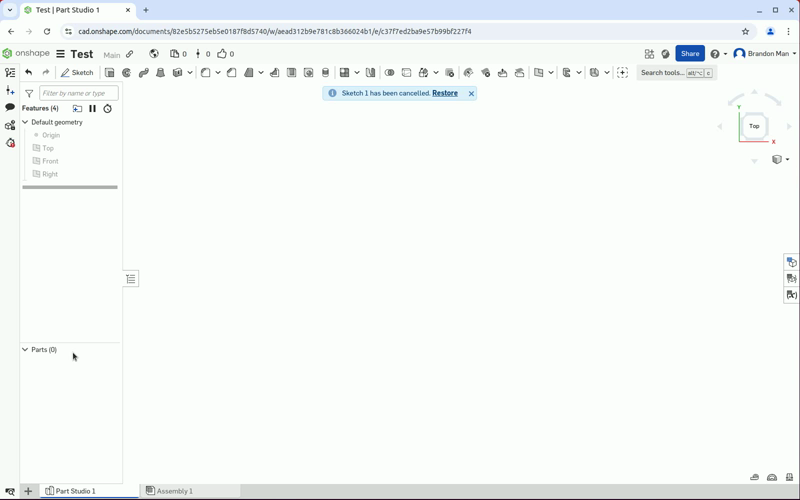
key_down(shift)
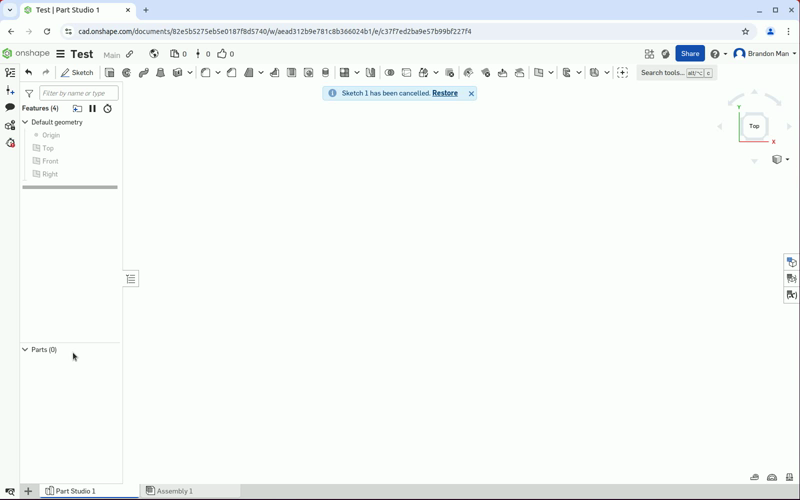
key(up)
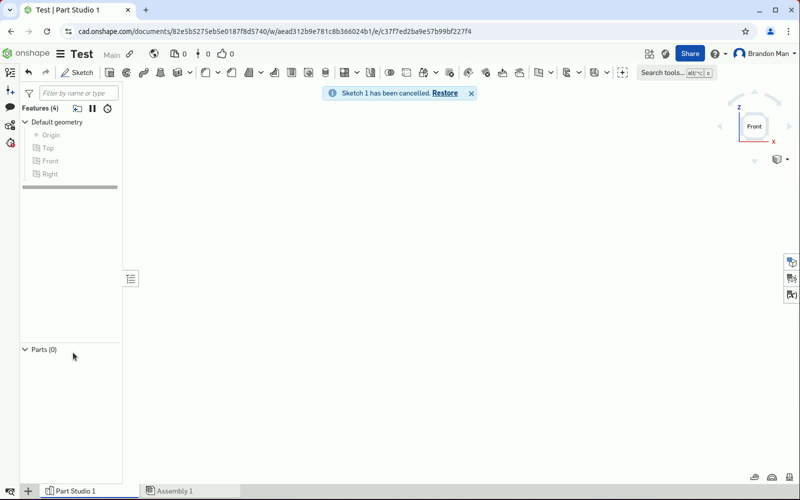
key_up(shift)
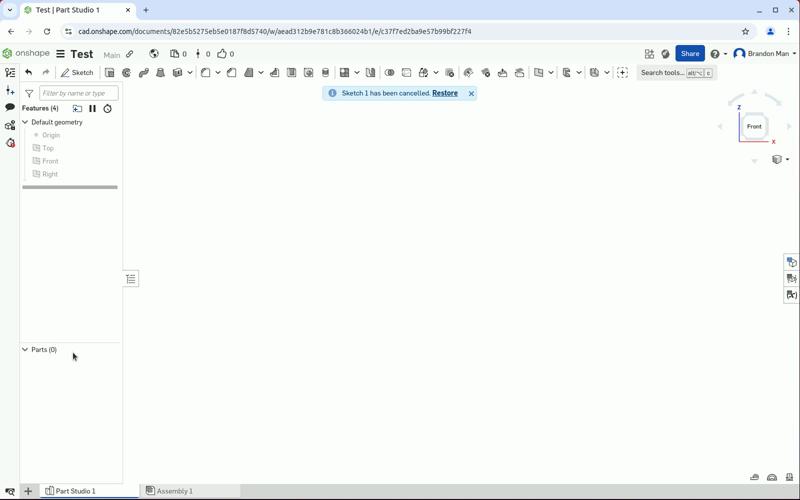
mouse_move(73, 352)
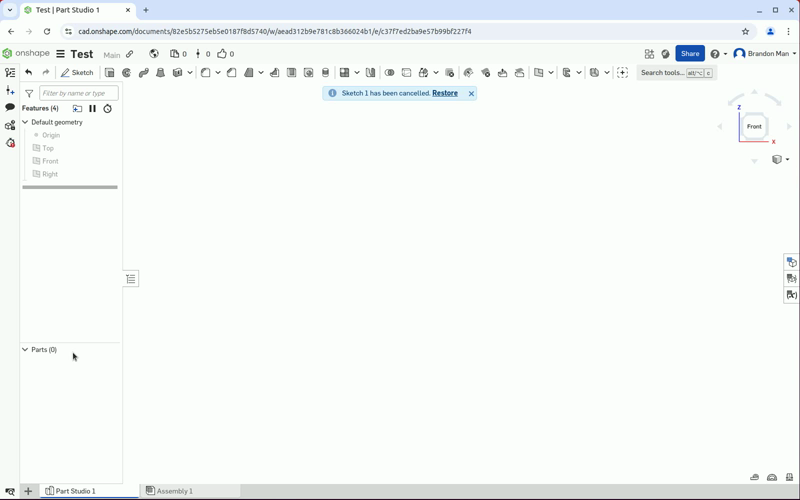
key(shift+y)
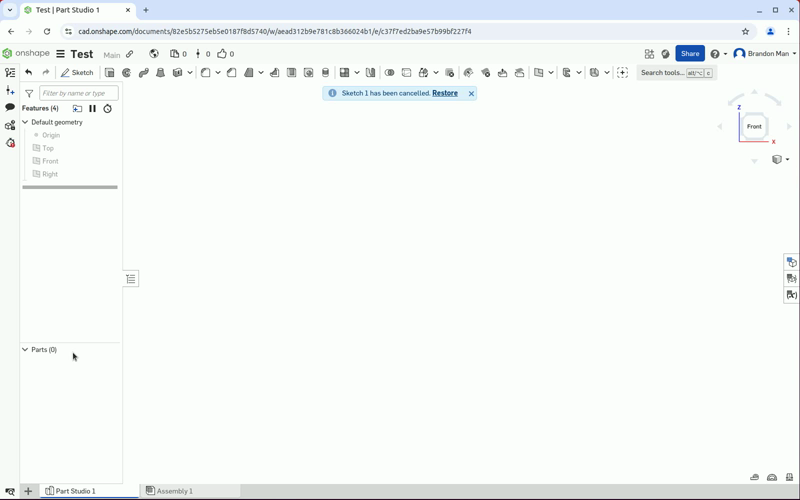
key(shift+s)
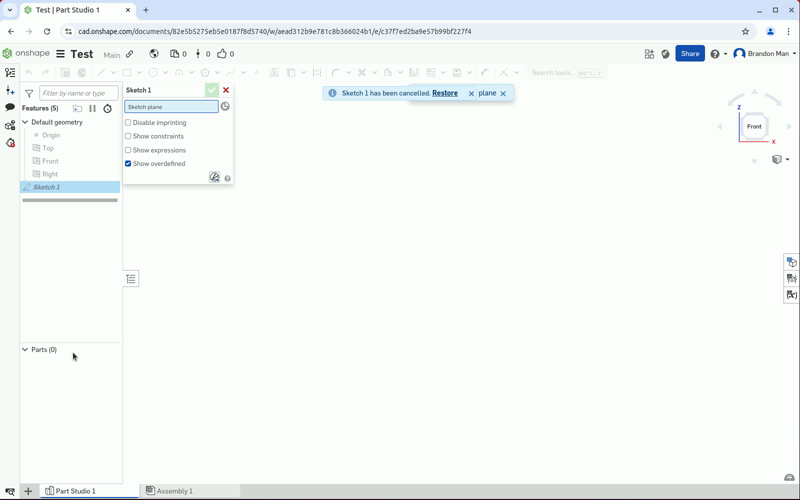
mouse_move(73, 163)
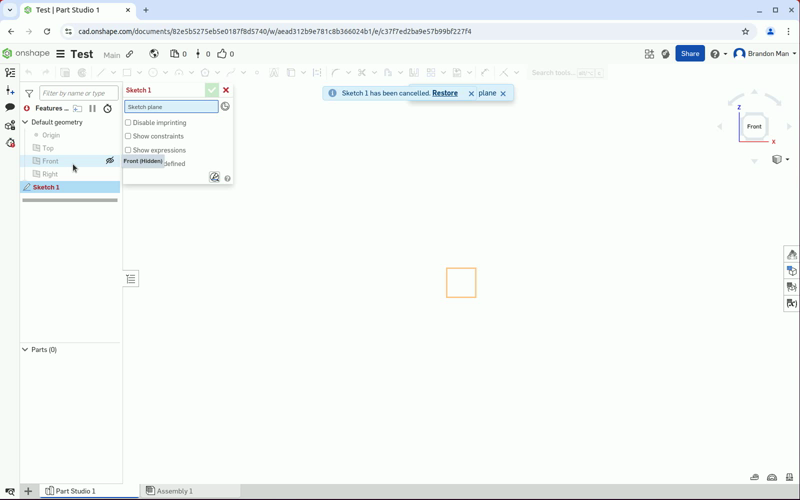
click(73, 163)
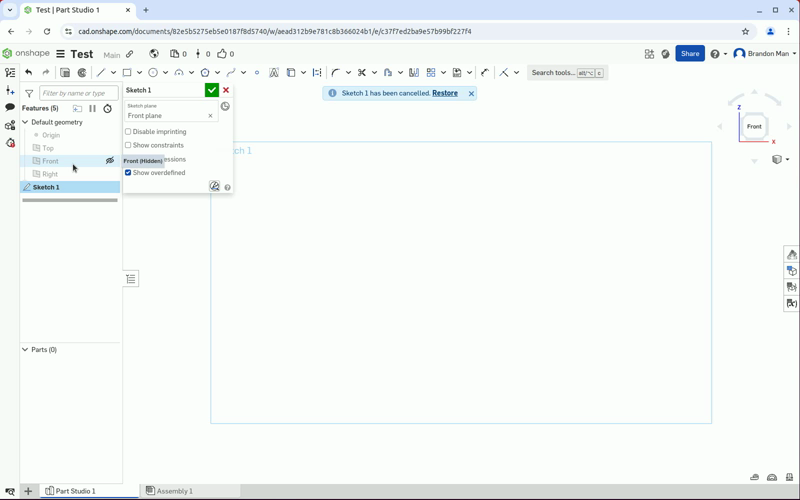
mouse_move(73, 352)
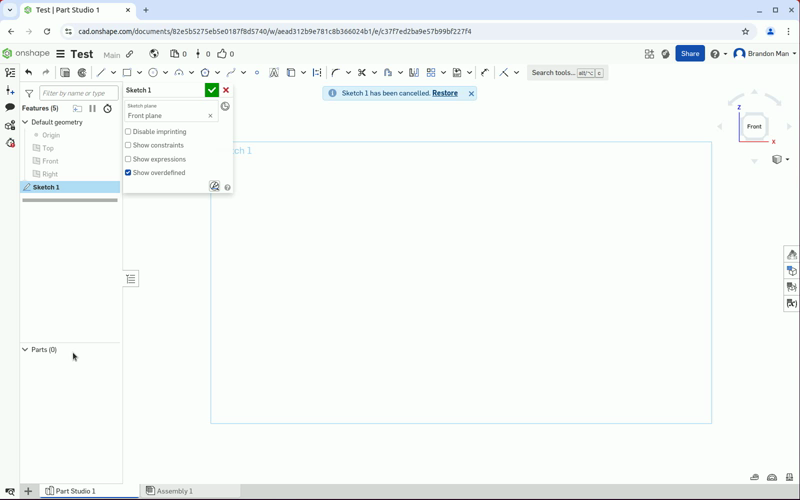
key(y)
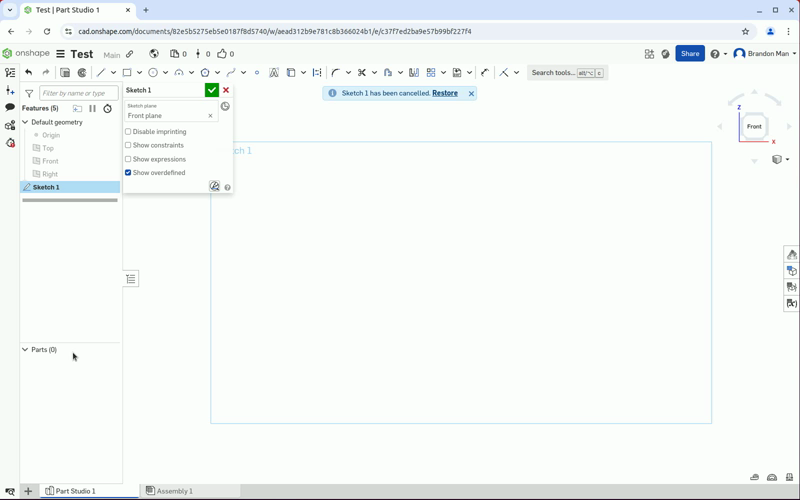
key(l)
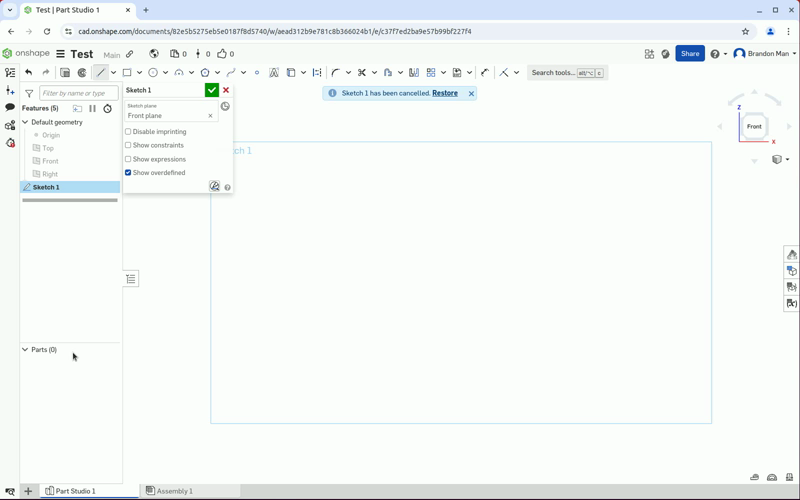
key_down(shift)
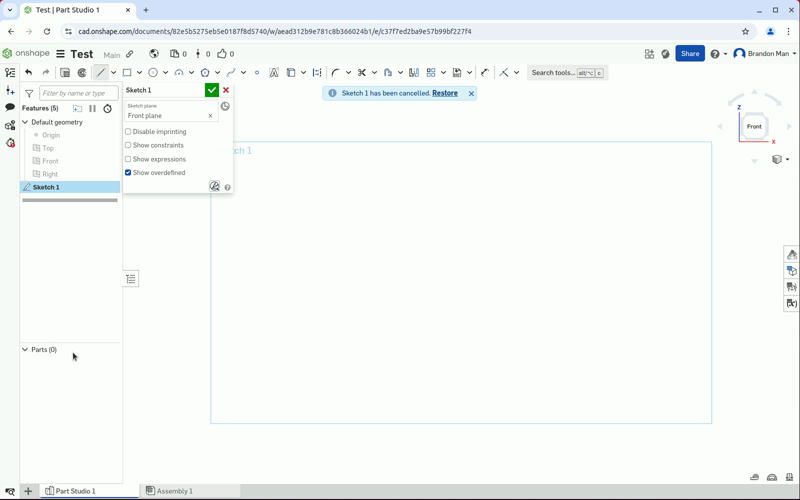
mouse_move(460, 282)
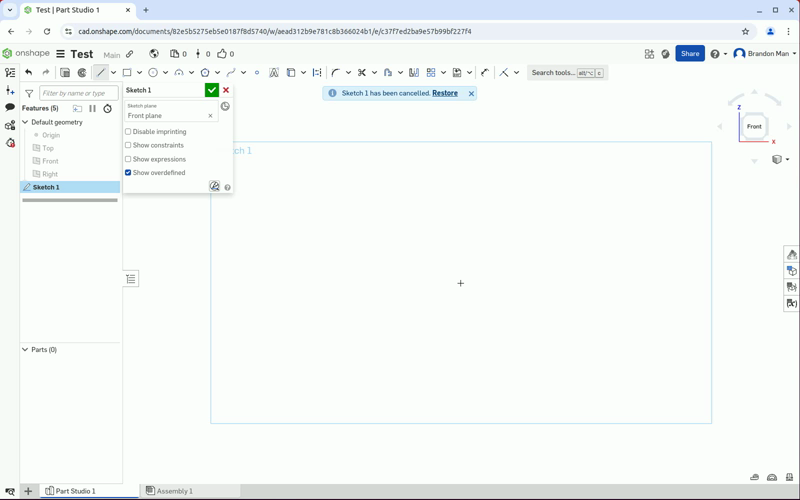
click(460, 282)
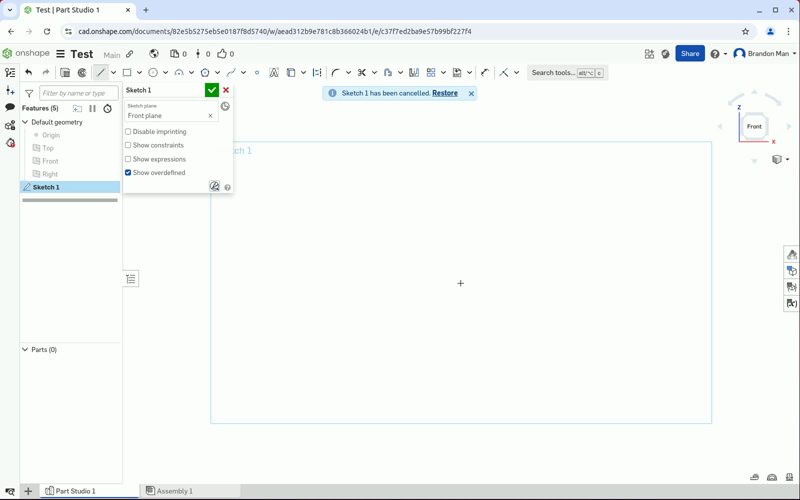
key_up(shift)
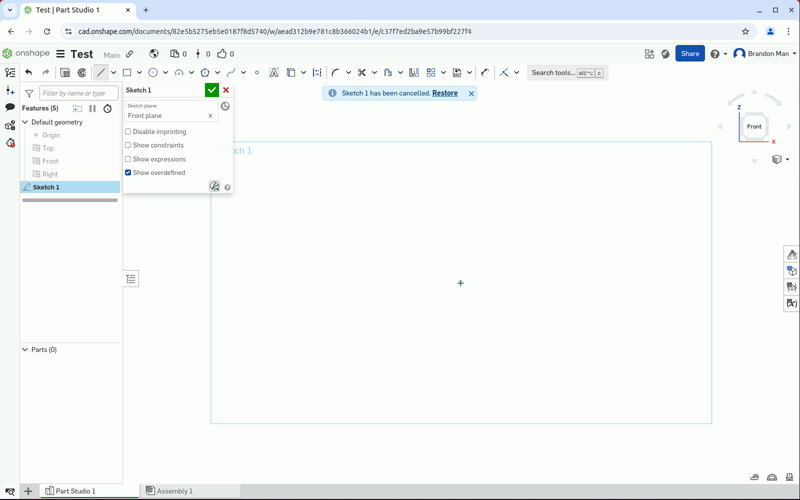
key_down(shift)
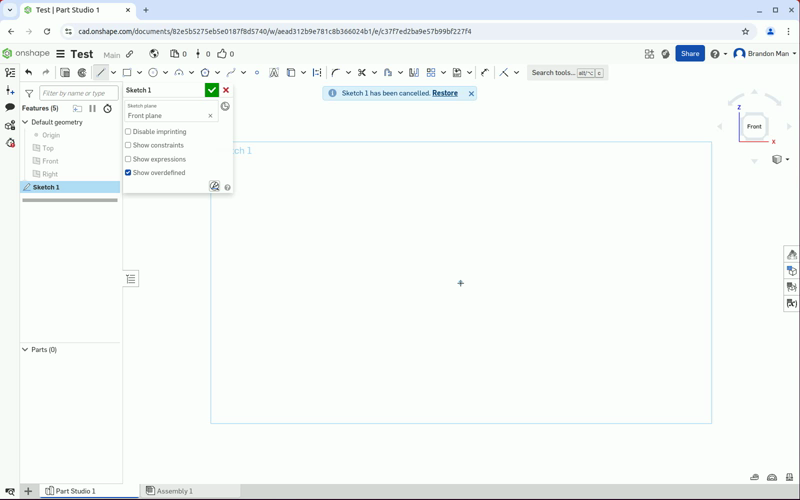
mouse_move(562, 282)
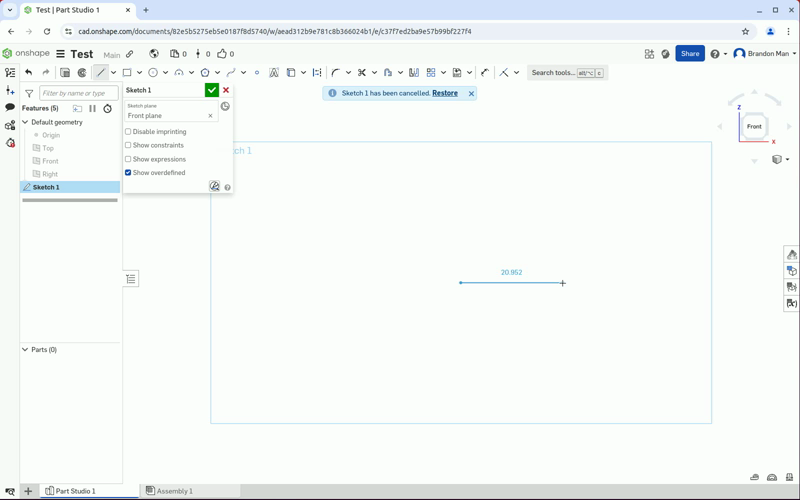
click(562, 282)
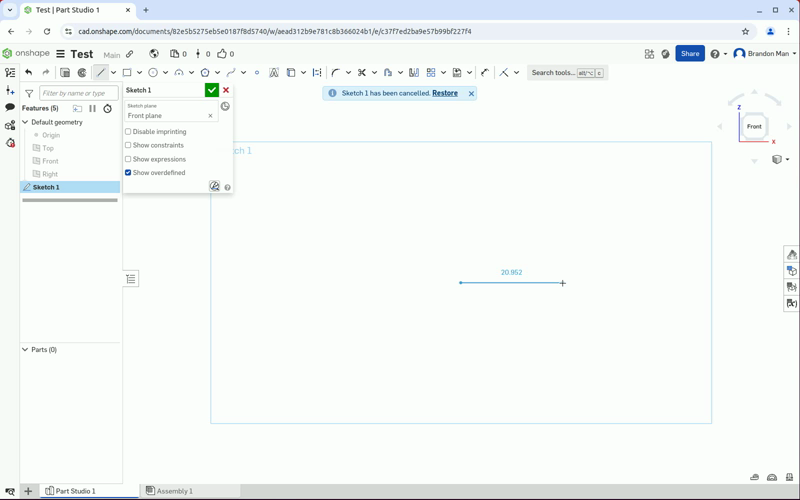
key_up(shift)
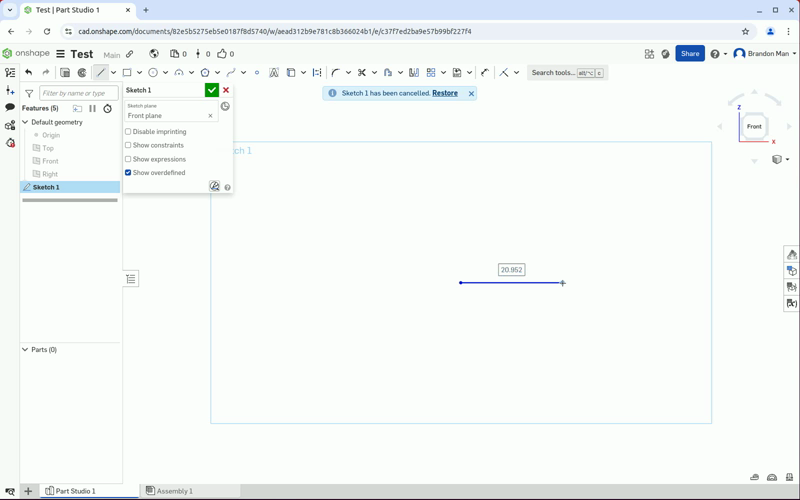
key(esc)
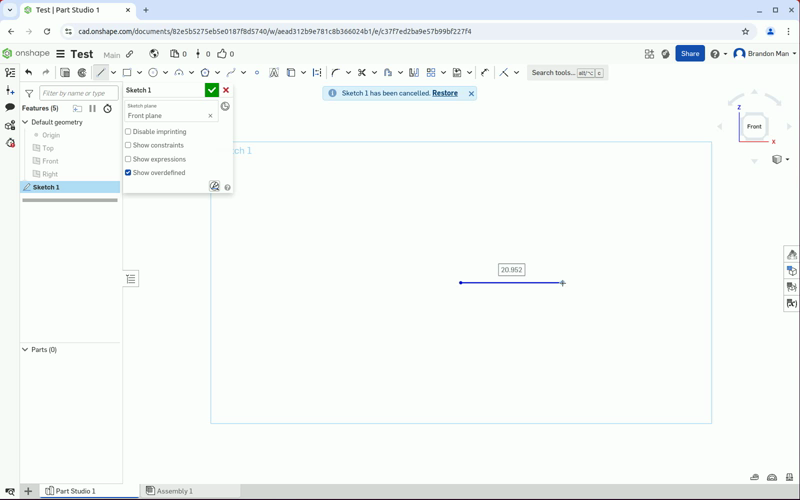
key(a)
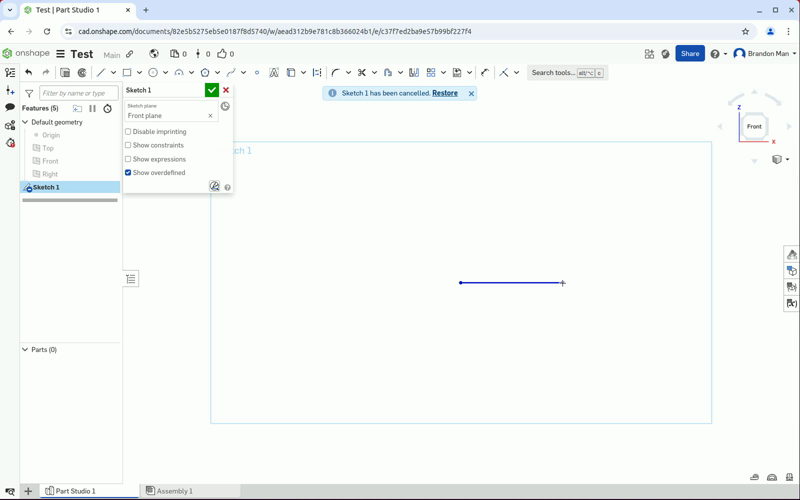
mouse_move(562, 282)
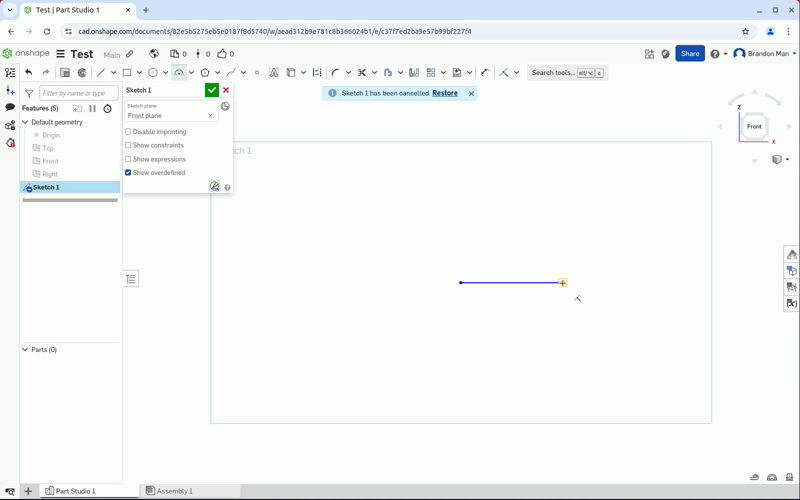
click(562, 282)
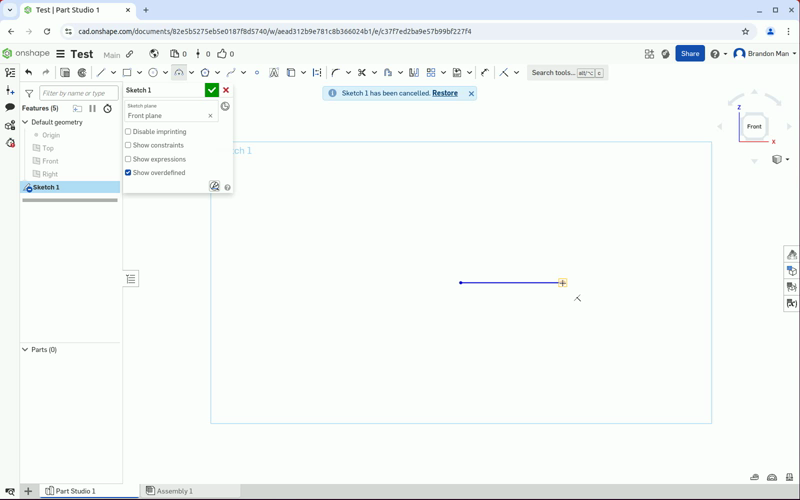
key_down(shift)
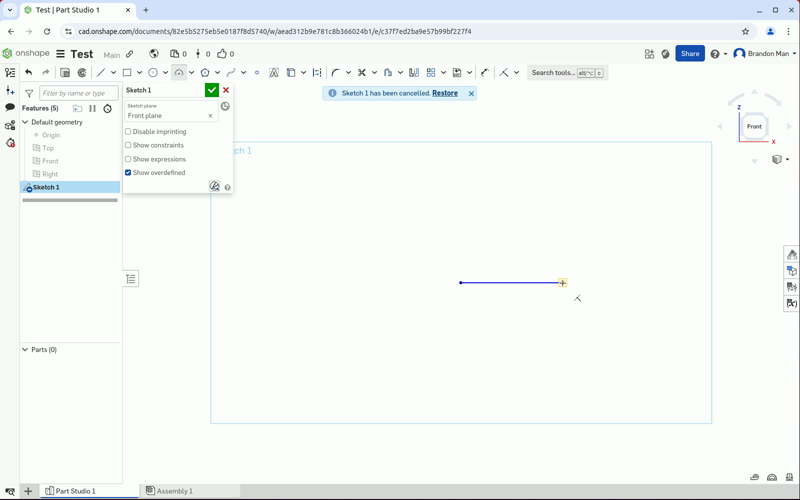
mouse_move(562, 261)
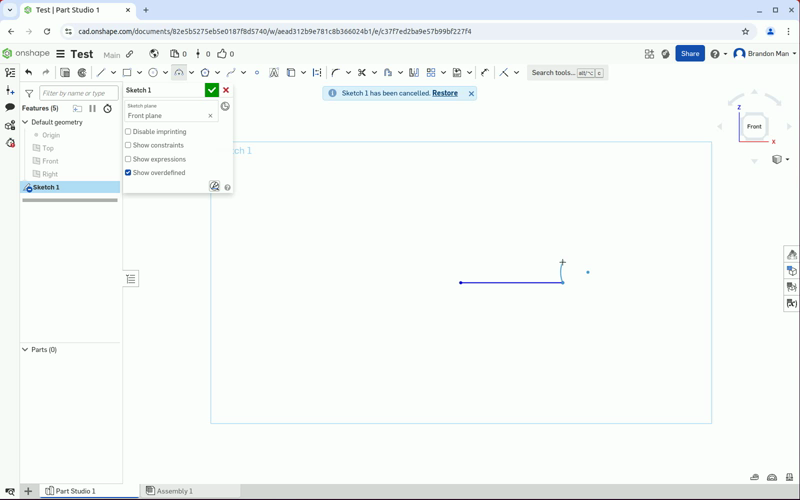
click(562, 261)
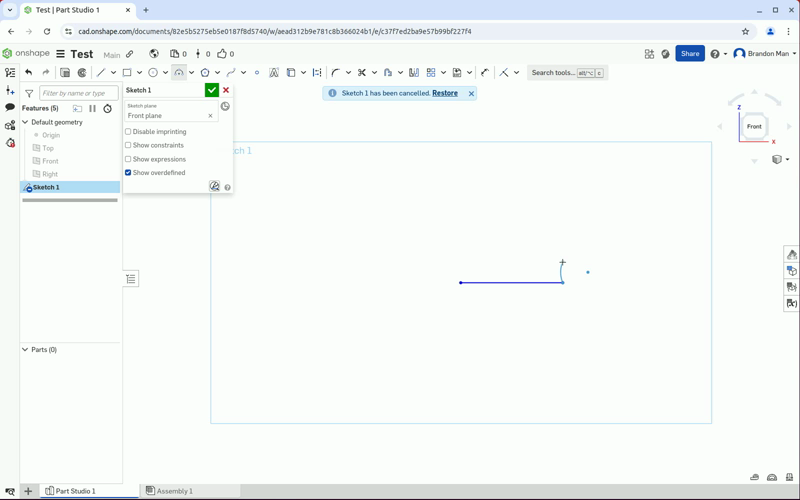
mouse_move(573, 272)
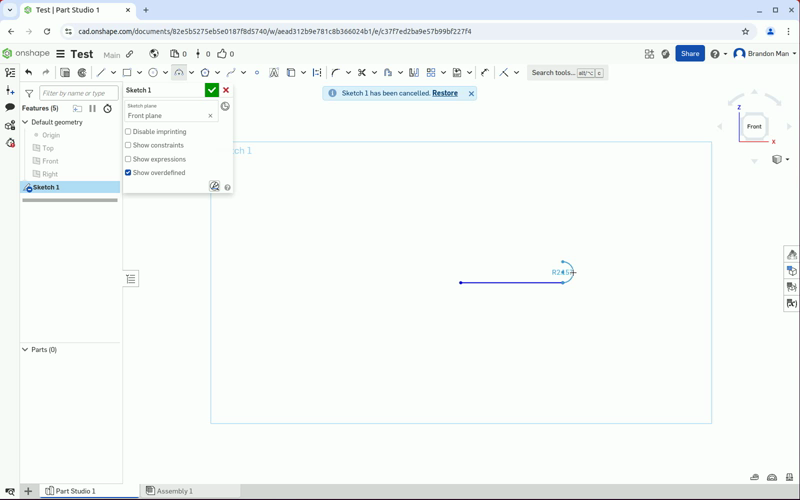
click(573, 272)
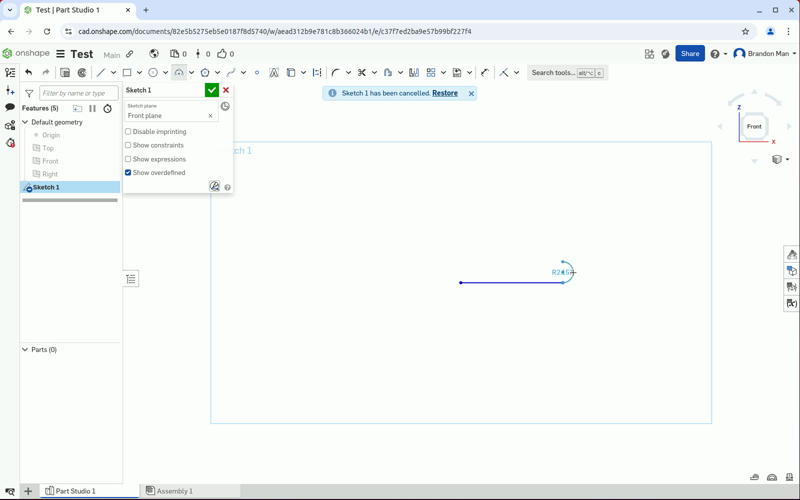
key_up(shift)
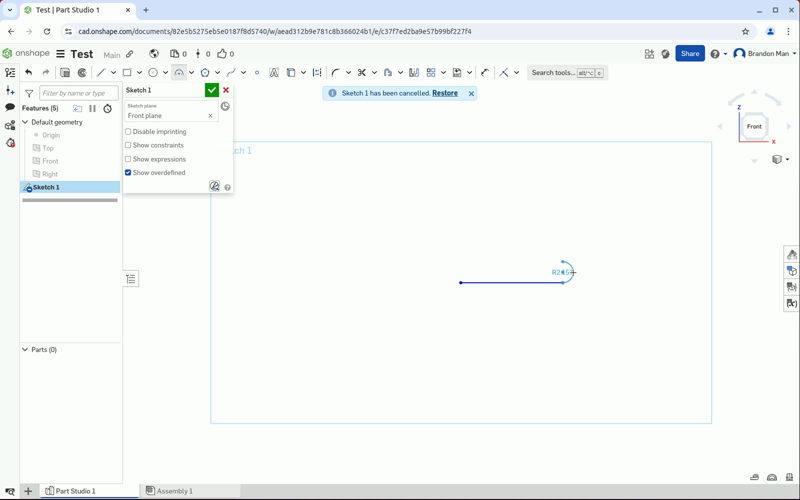
key(esc)
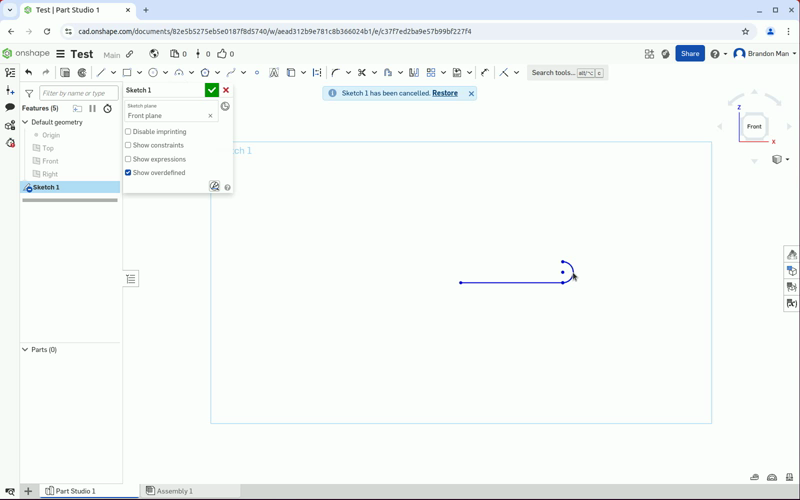
key(l)
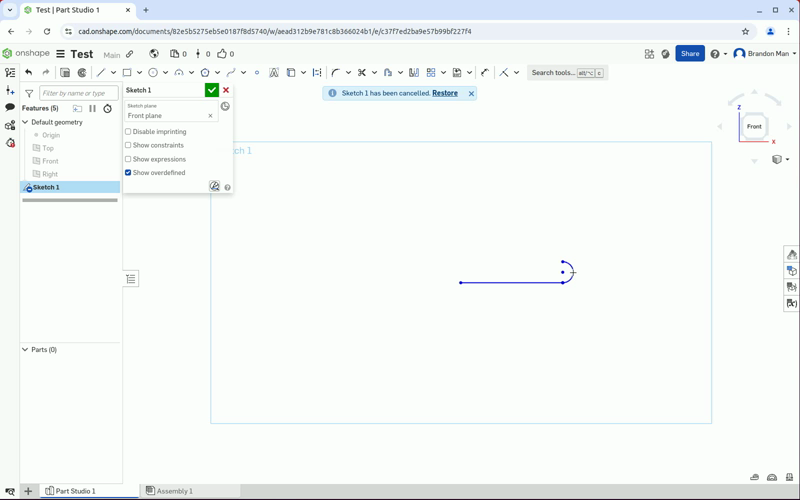
mouse_move(562, 261)
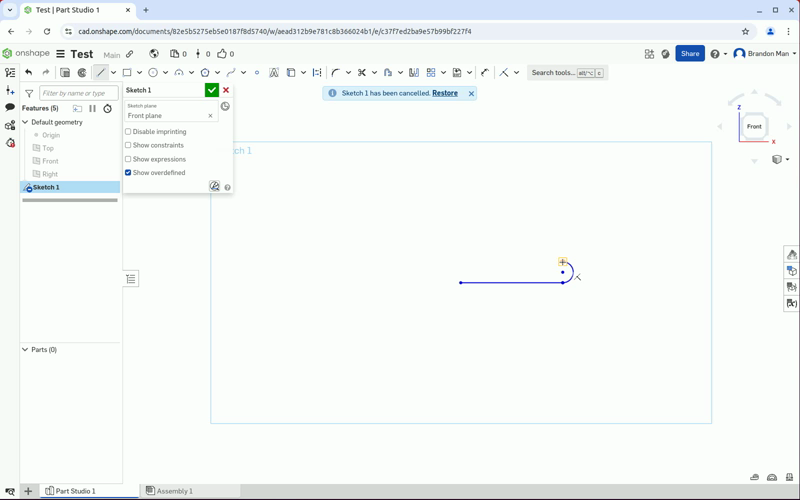
click(562, 261)
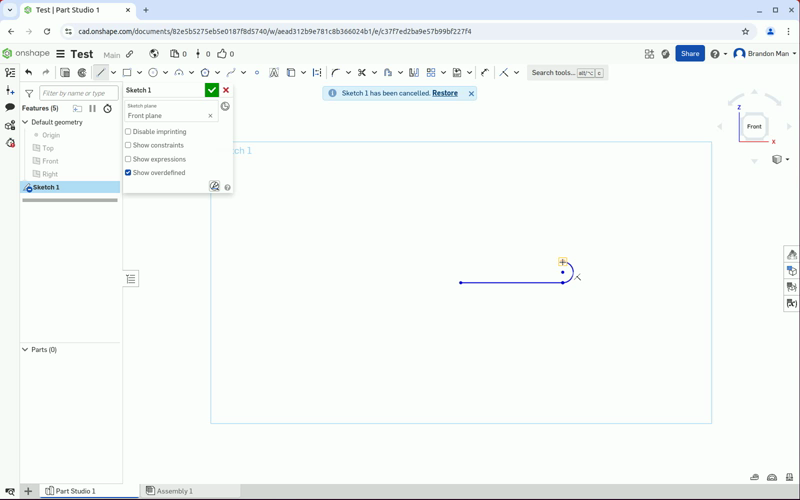
key_down(shift)
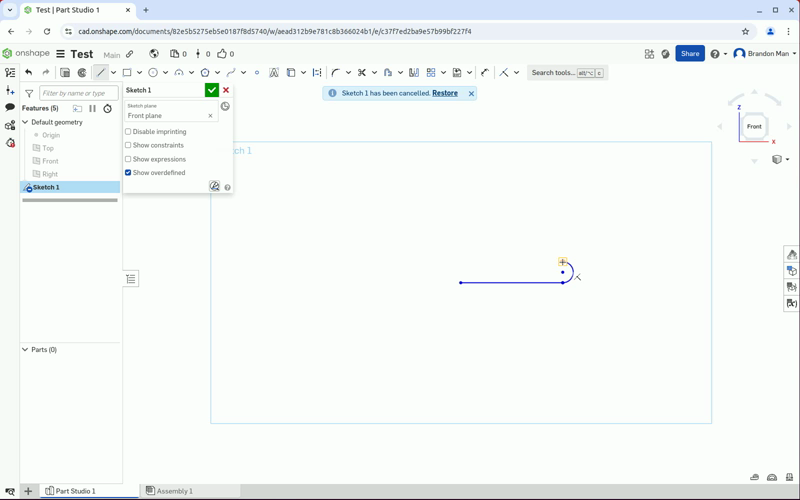
mouse_move(460, 261)
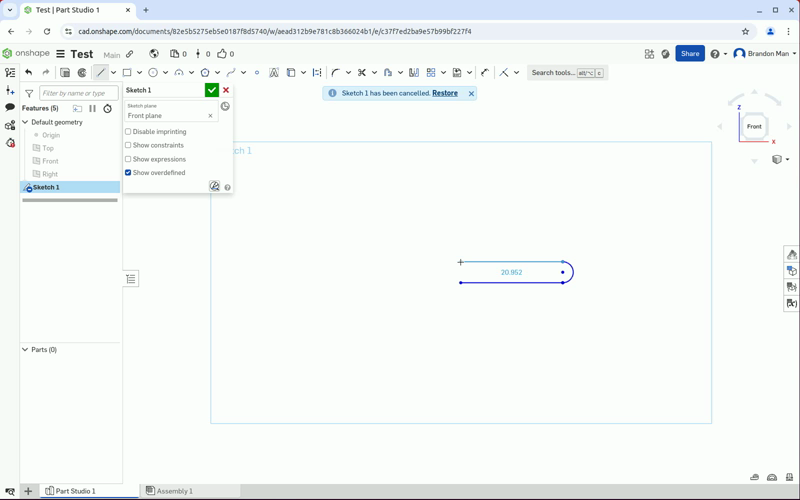
click(460, 261)
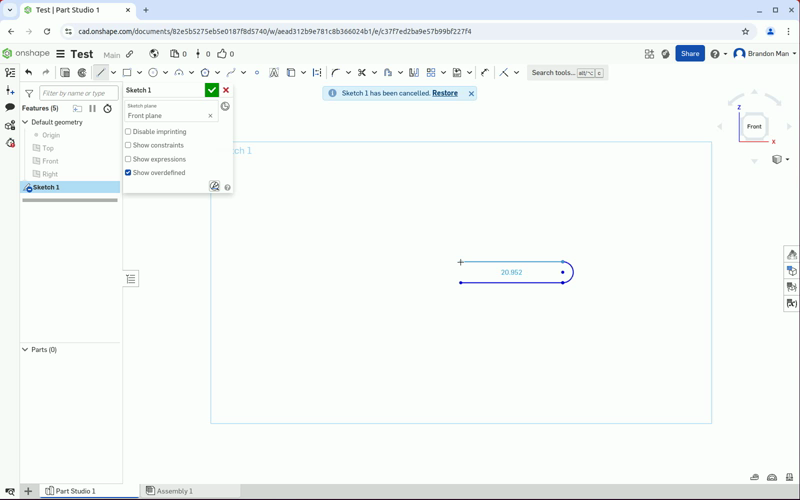
key_up(shift)
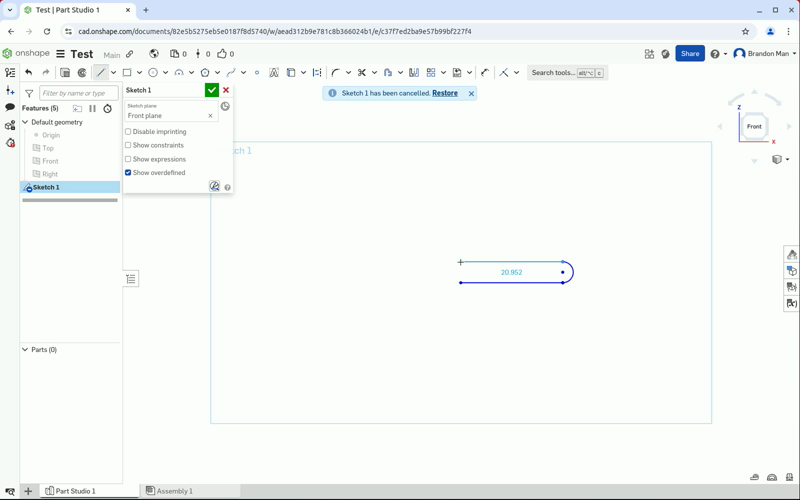
key(esc)
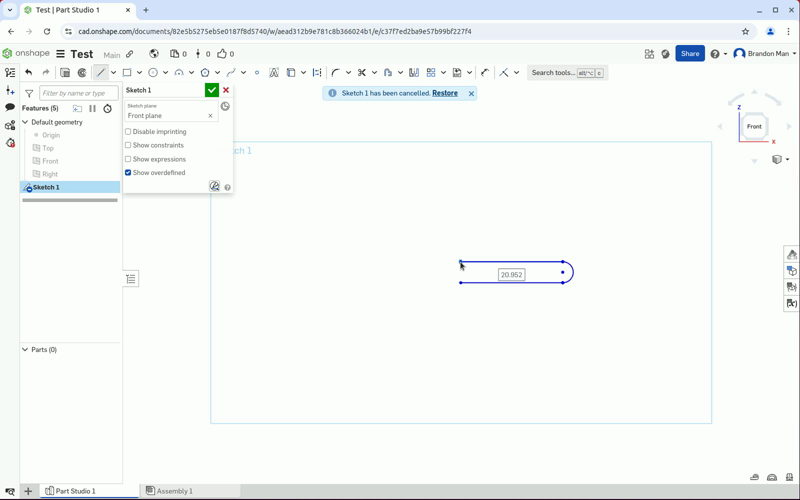
key(a)
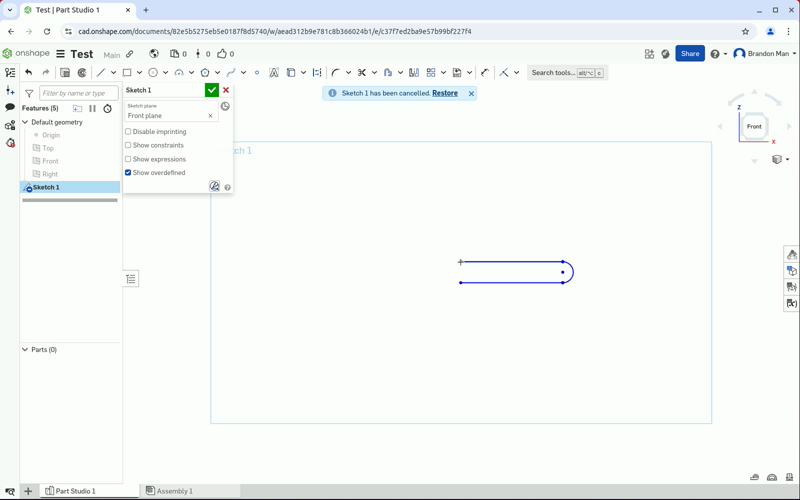
mouse_move(460, 261)
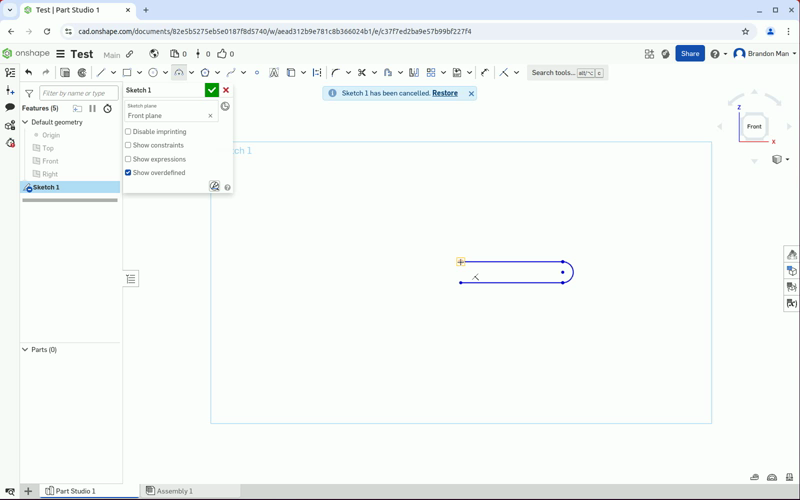
click(460, 261)
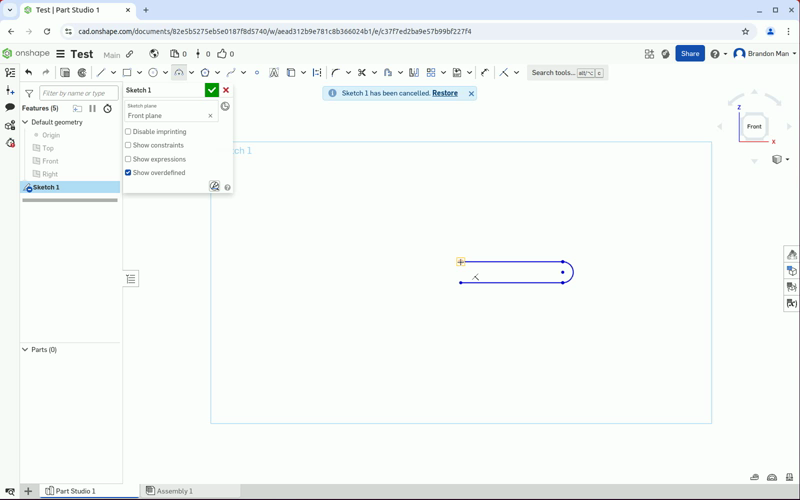
mouse_move(460, 282)
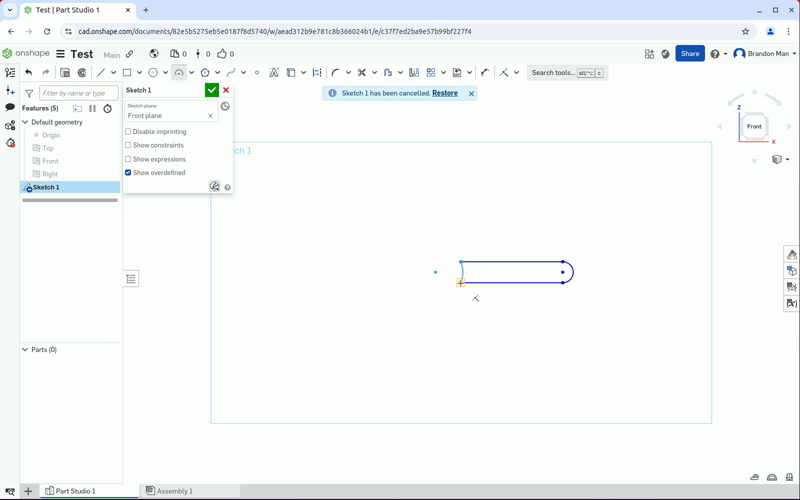
click(460, 282)
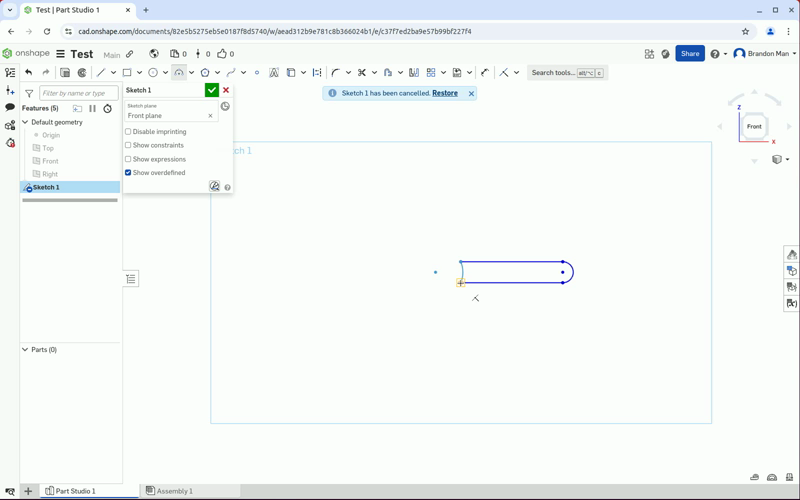
key_down(shift)
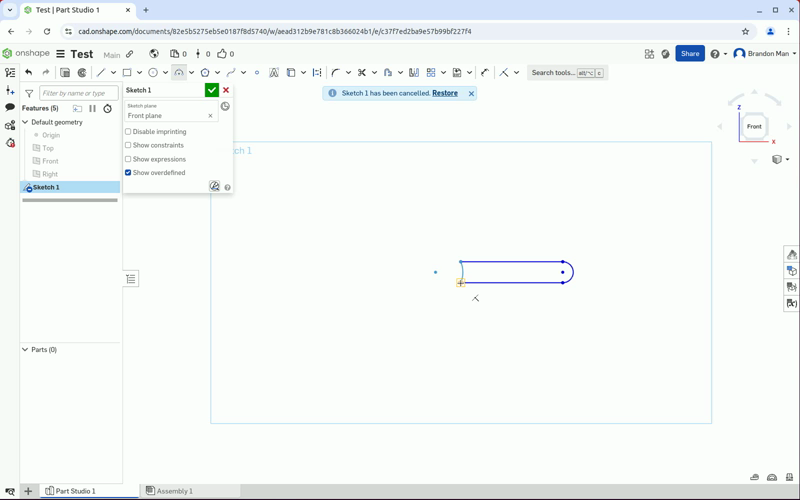
mouse_move(450, 272)
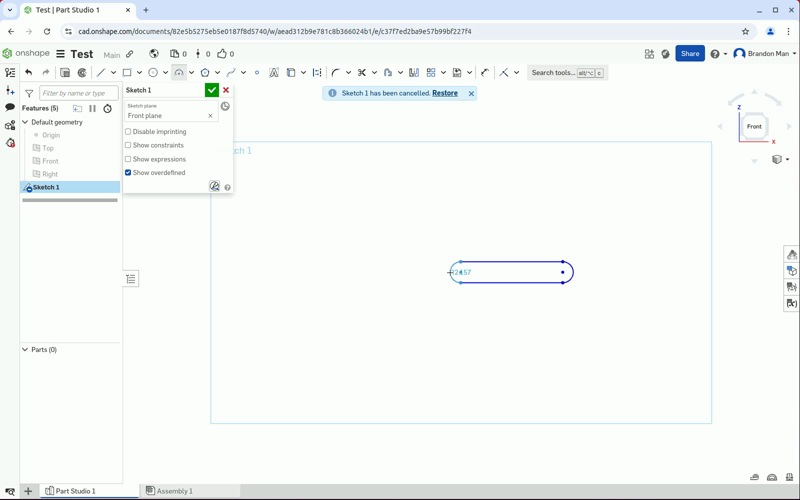
click(450, 272)
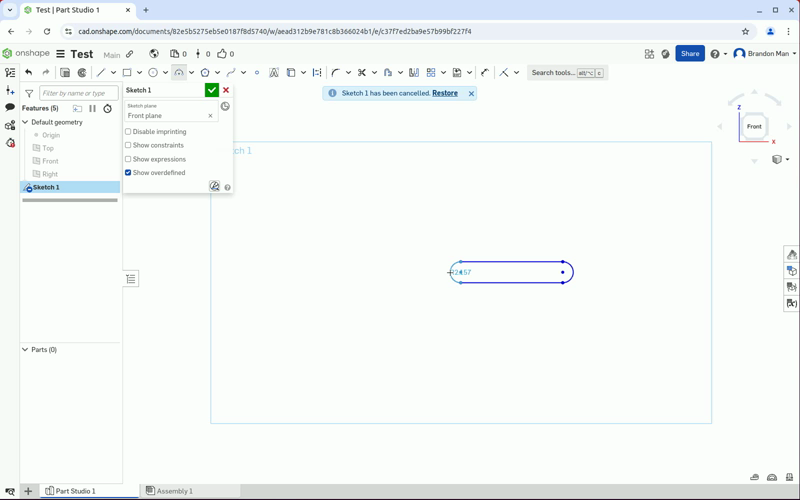
key_up(shift)
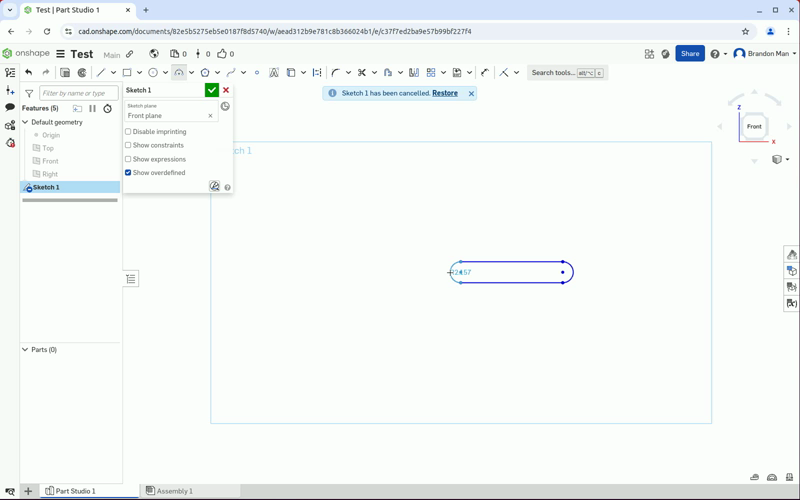
key(esc)
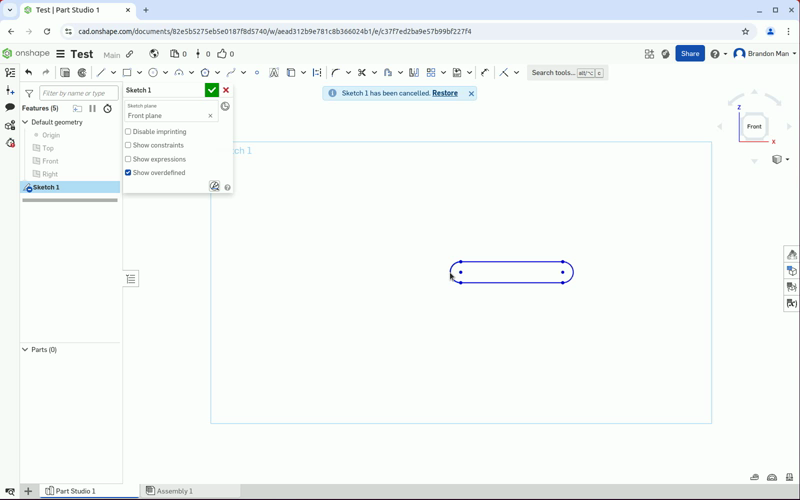
key(c)
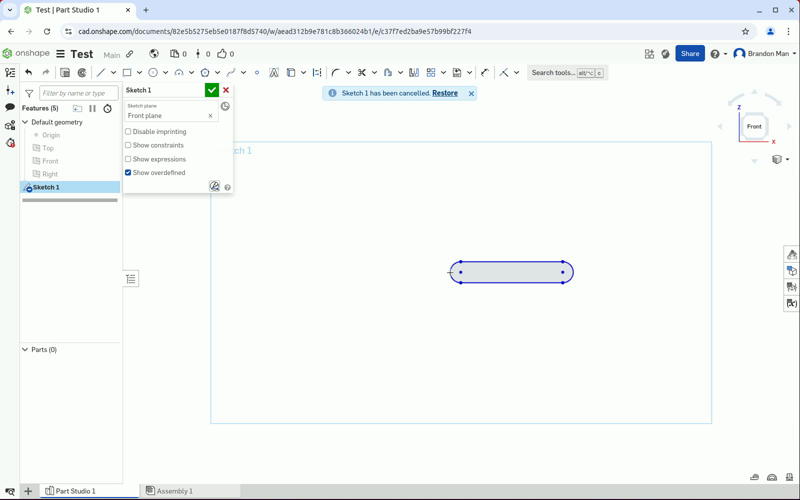
key_down(shift)
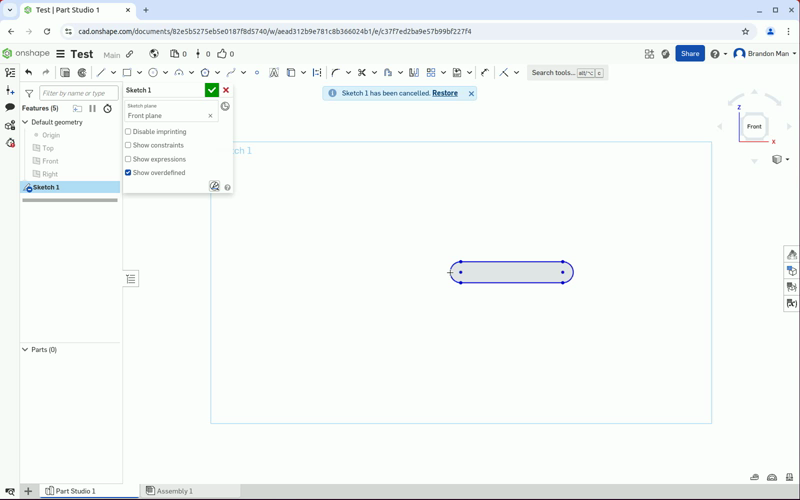
mouse_move(460, 272)
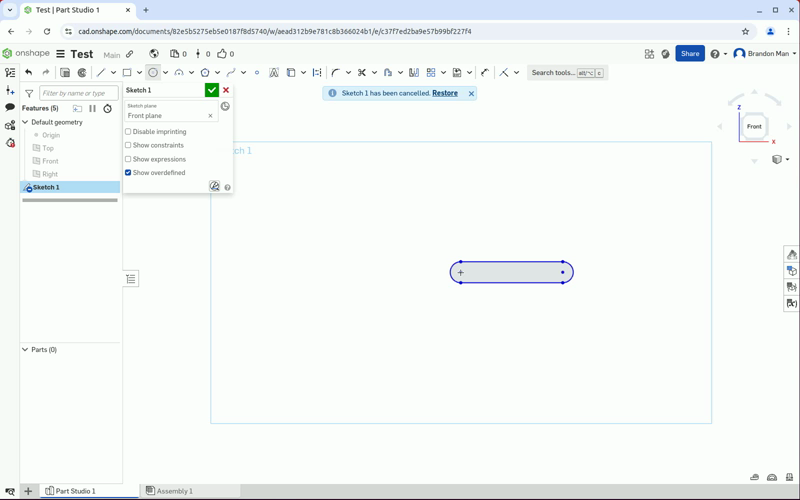
click(460, 272)
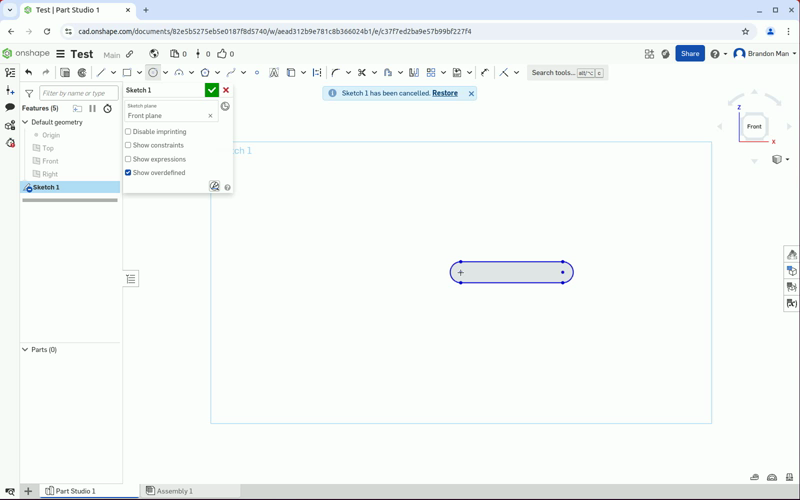
key_up(shift)
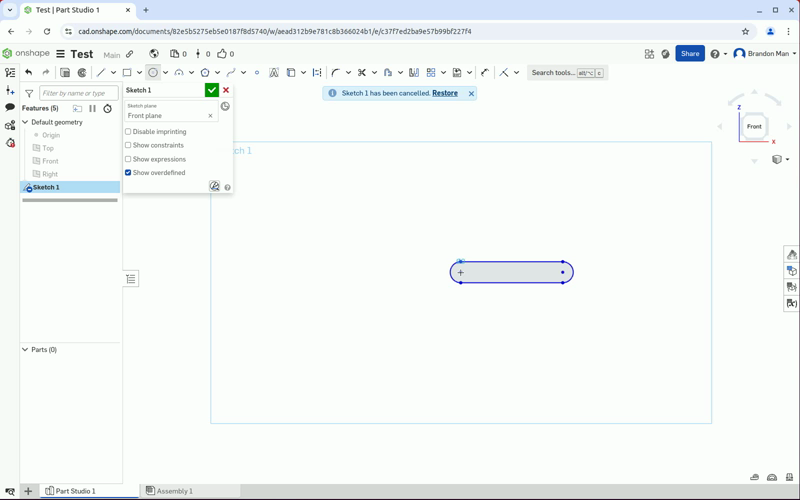
mouse_move(466, 272)
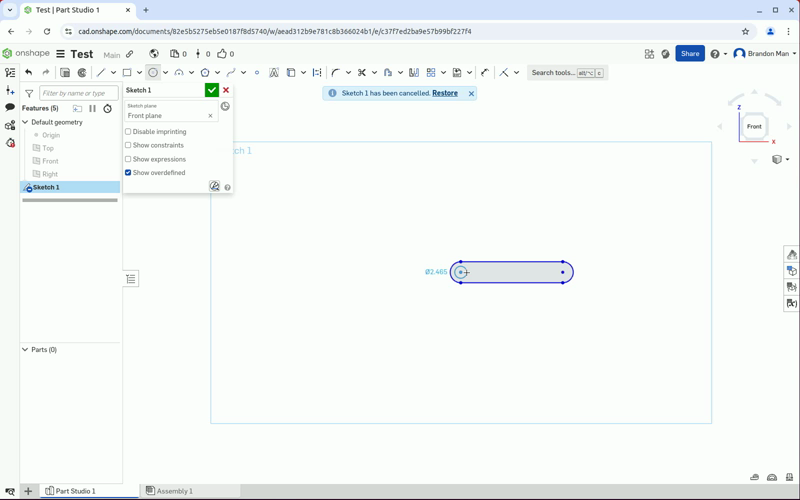
click(466, 272)
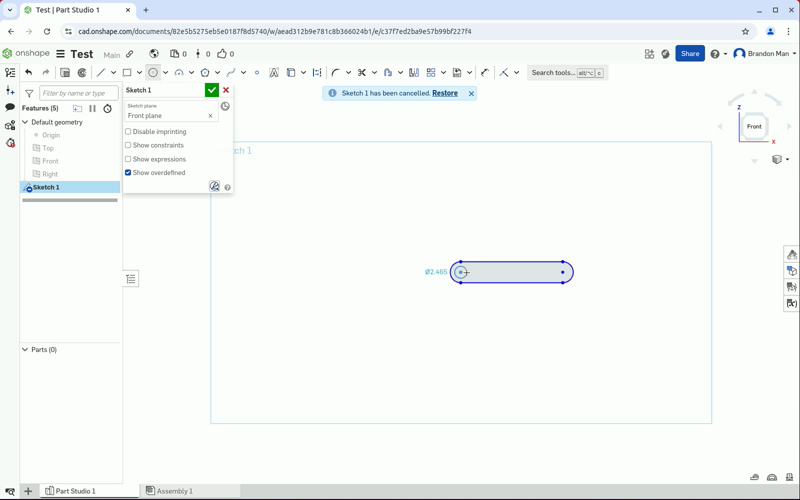
key(esc)
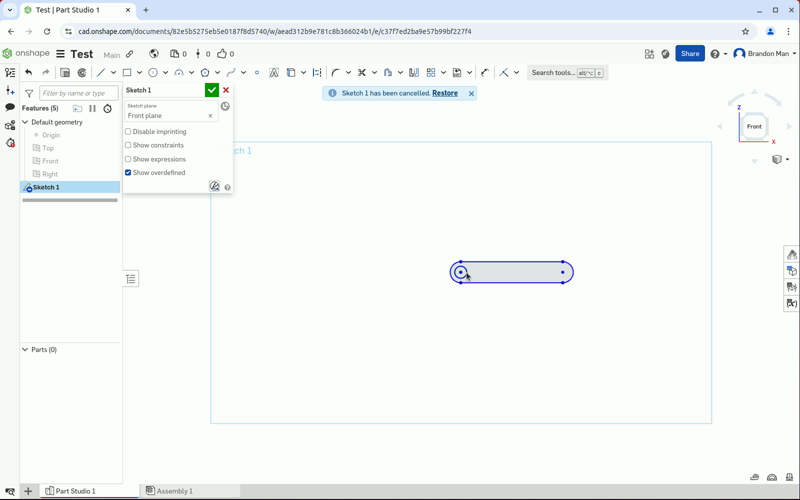
key(c)
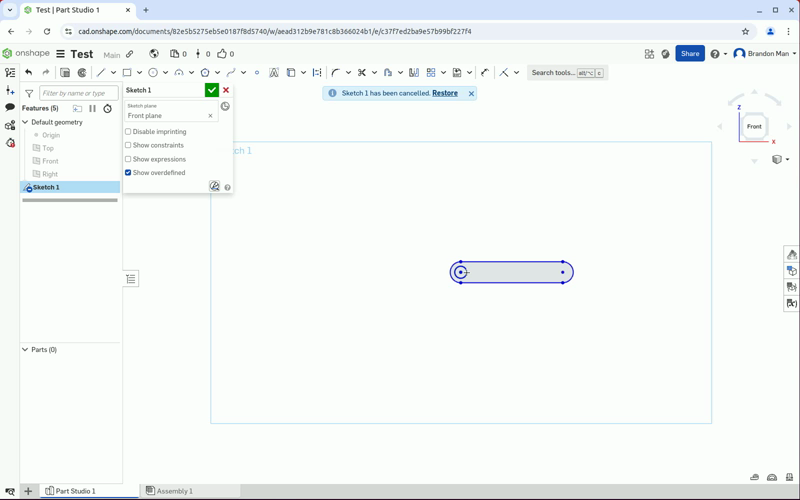
key_down(shift)
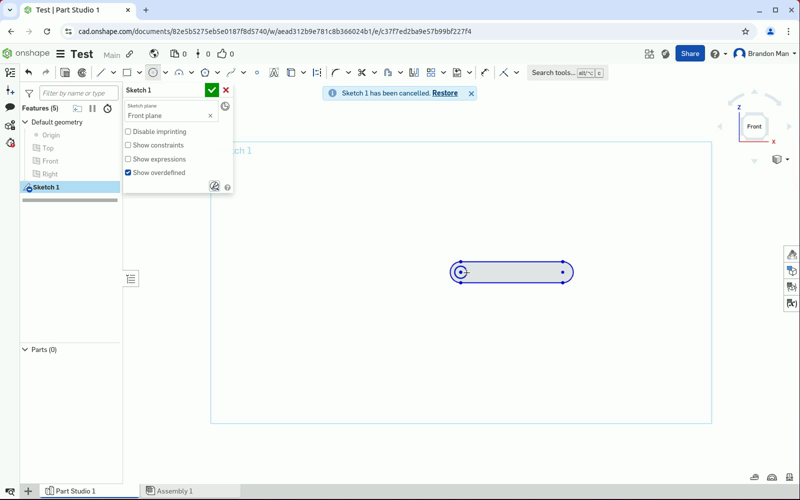
mouse_move(562, 272)
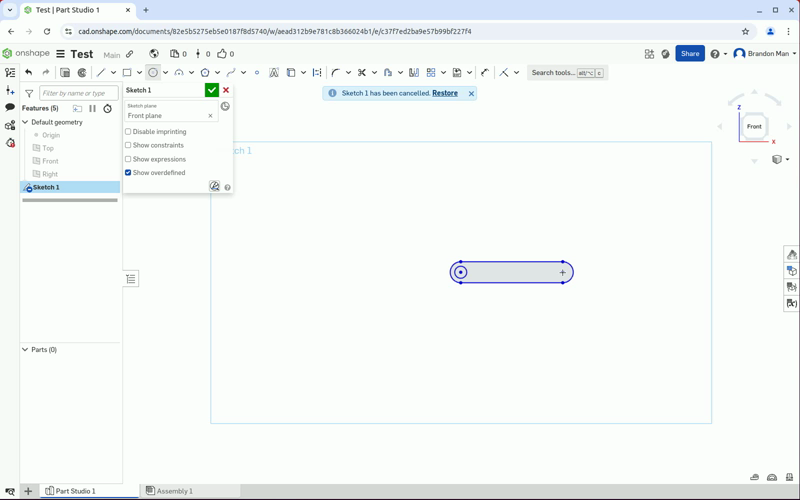
click(562, 272)
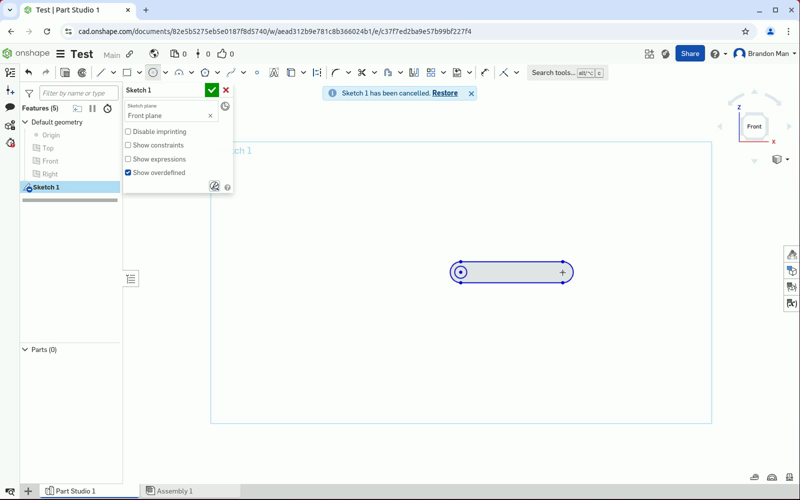
key_up(shift)
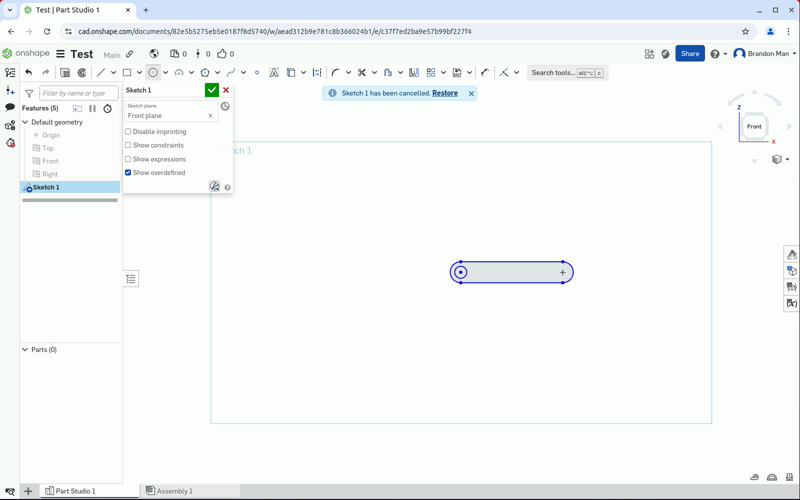
mouse_move(568, 272)
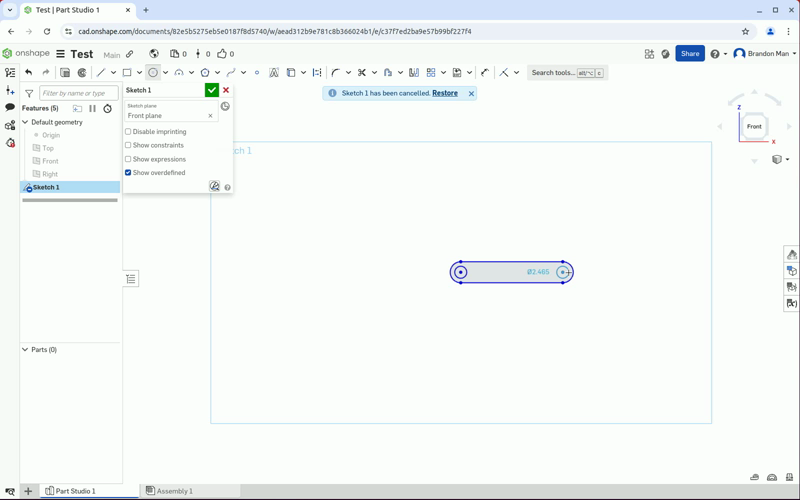
click(568, 272)
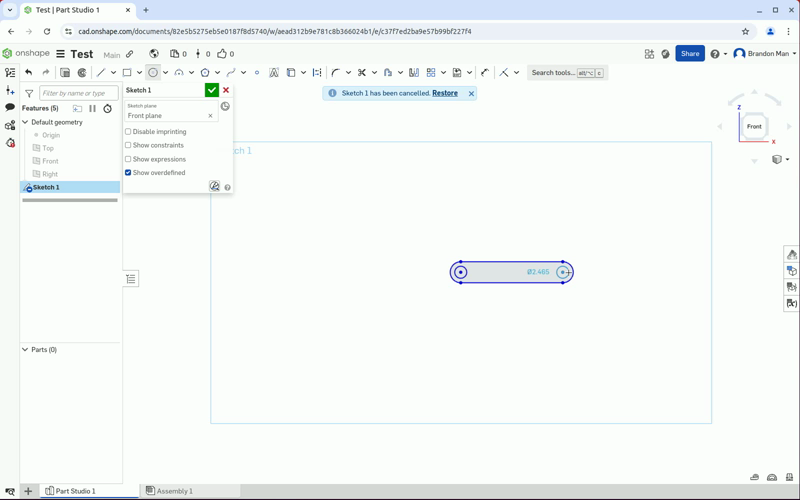
key(esc)
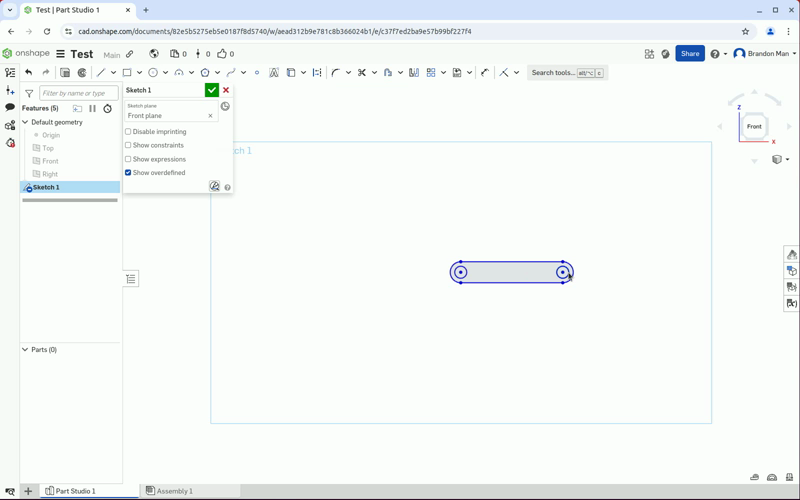
mouse_move(503, 278)
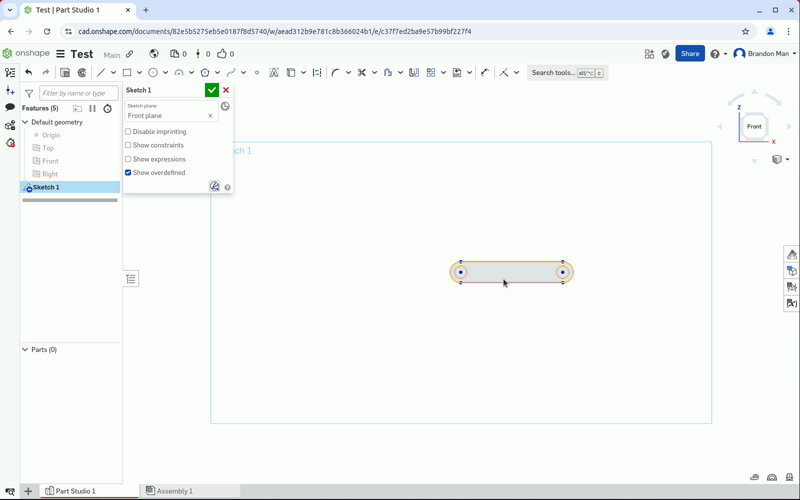
click(503, 278)
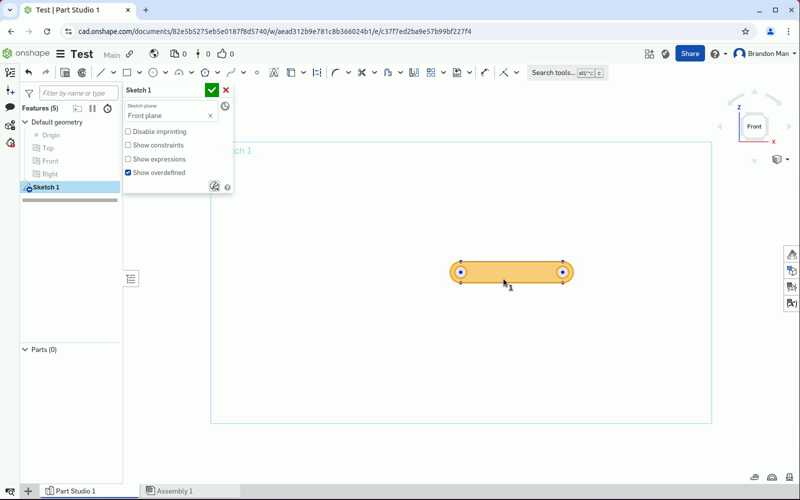
mouse_move(73, 352)
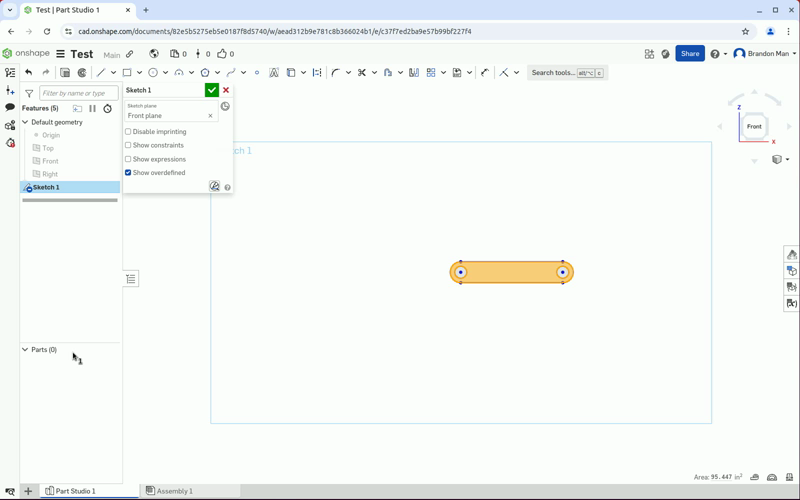
key(shift+y)
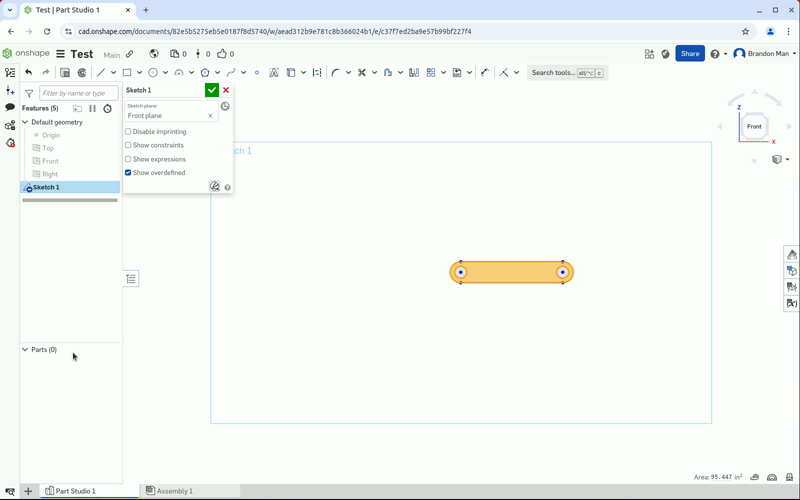
key(shift+e)
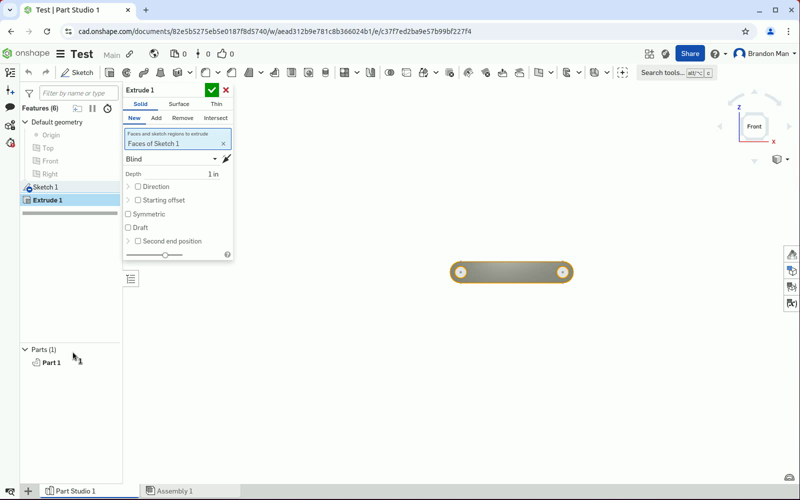
mouse_move(143, 106)
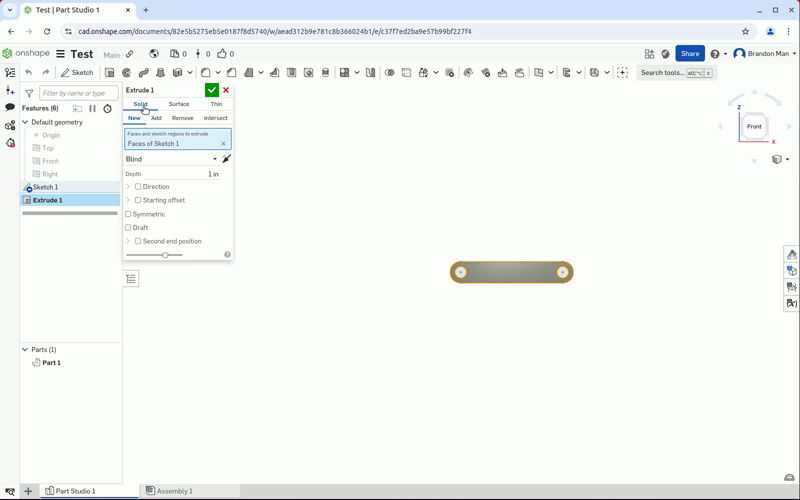
click(143, 106)
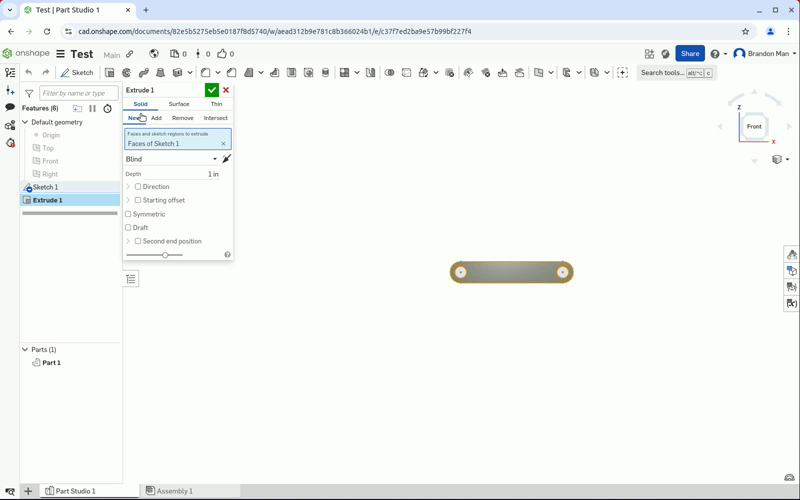
mouse_move(137, 120)
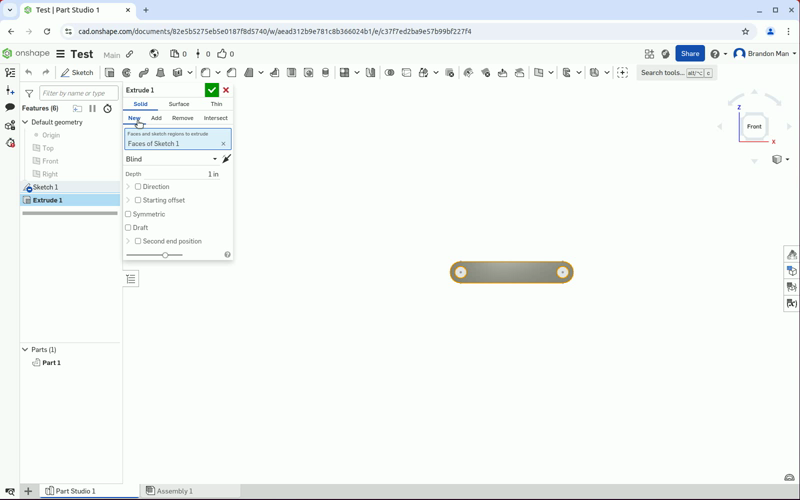
click(137, 120)
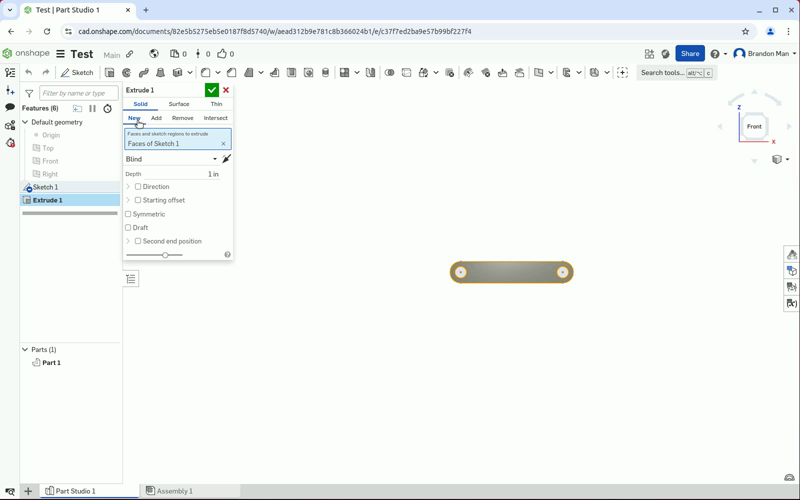
key(tab, 4)
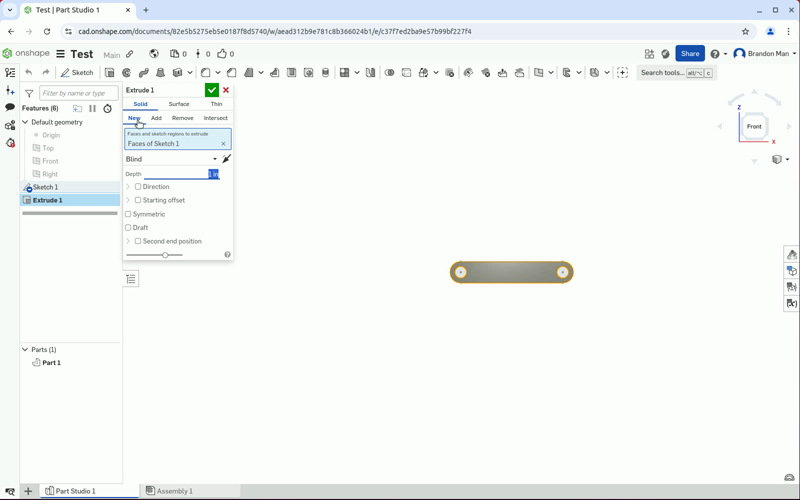
text(2.648)
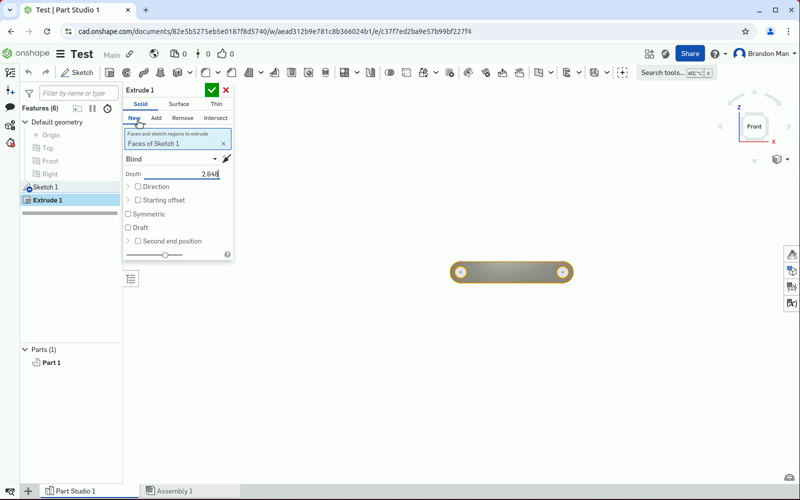
key(enter)
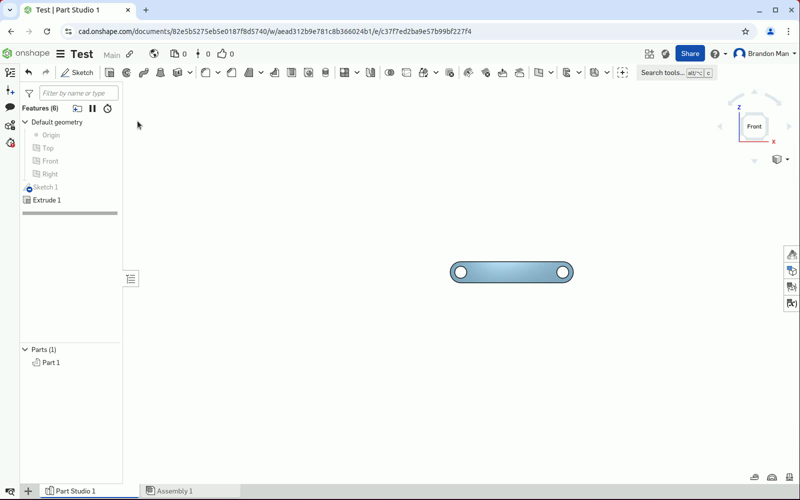
key(shift+h)
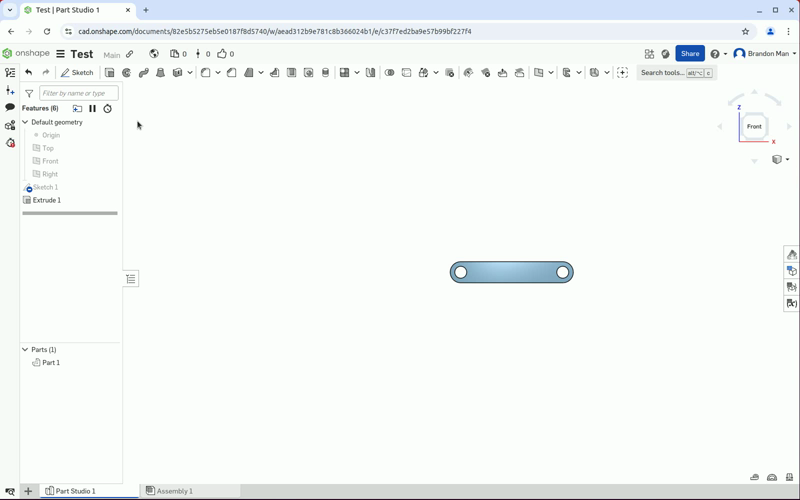
key(shift+h)
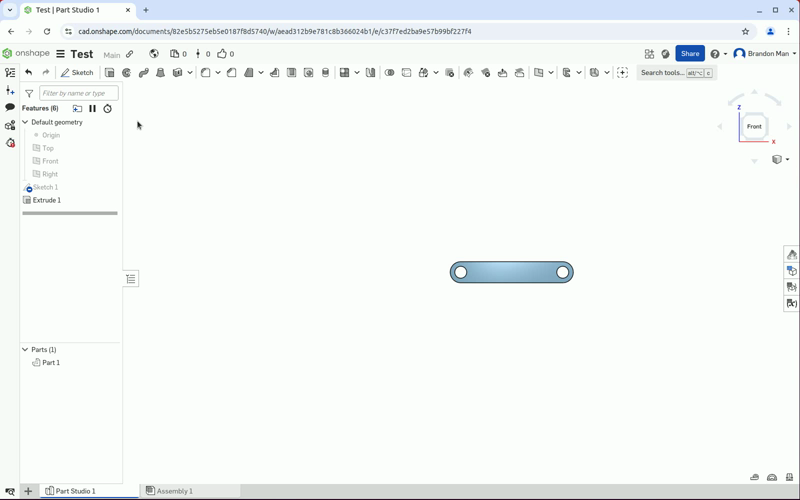
mouse_move(73, 189)
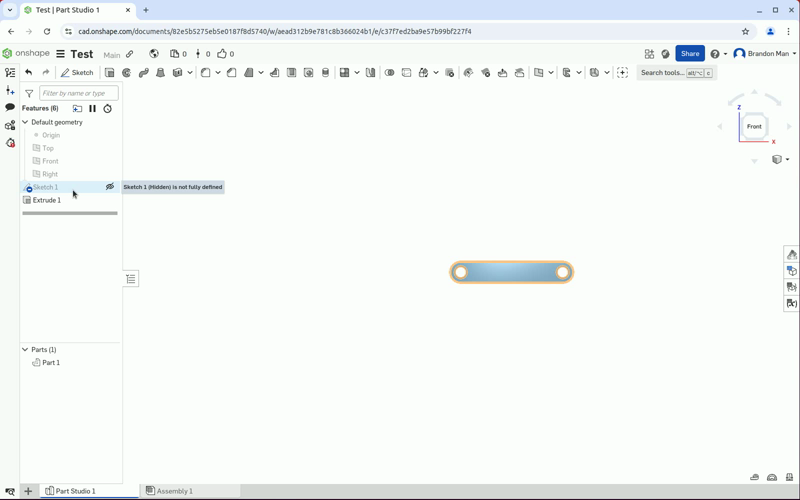
click(73, 189)
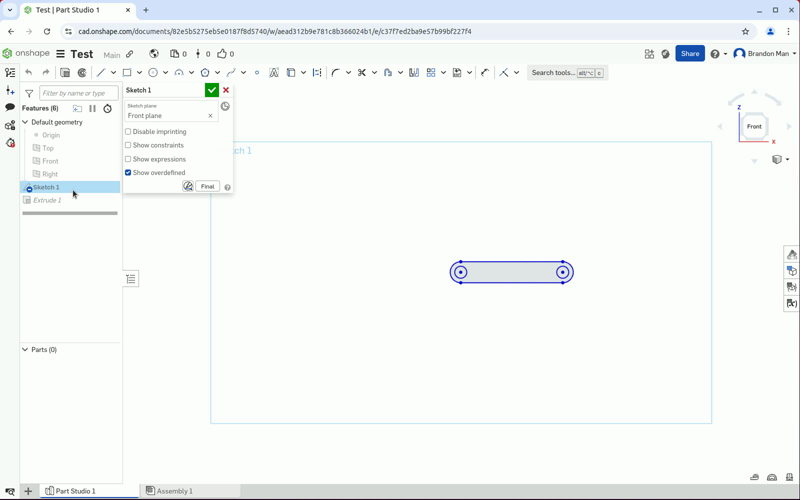
mouse_move(229, 92)
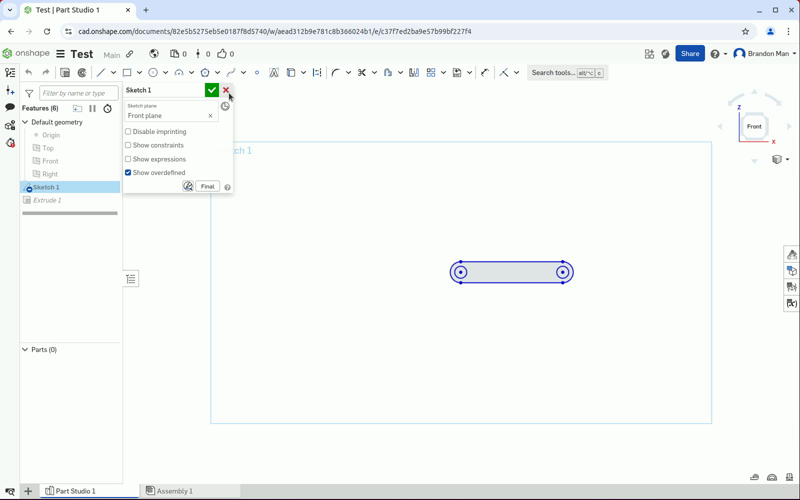
click(229, 92)
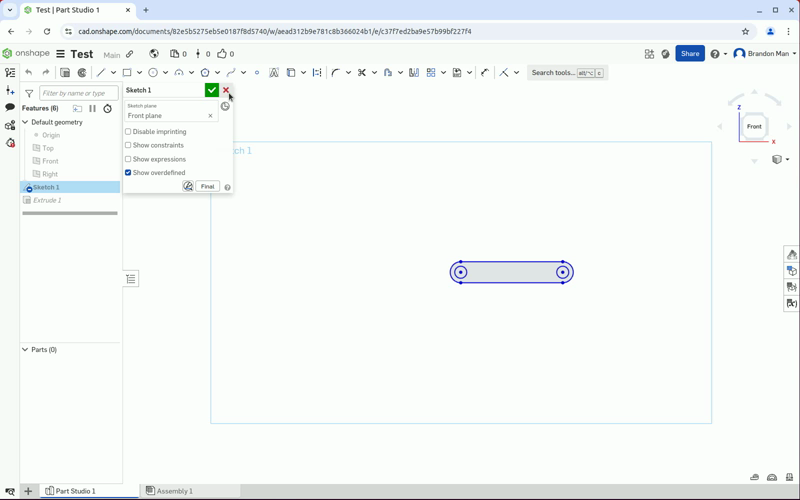
key(shift+s)
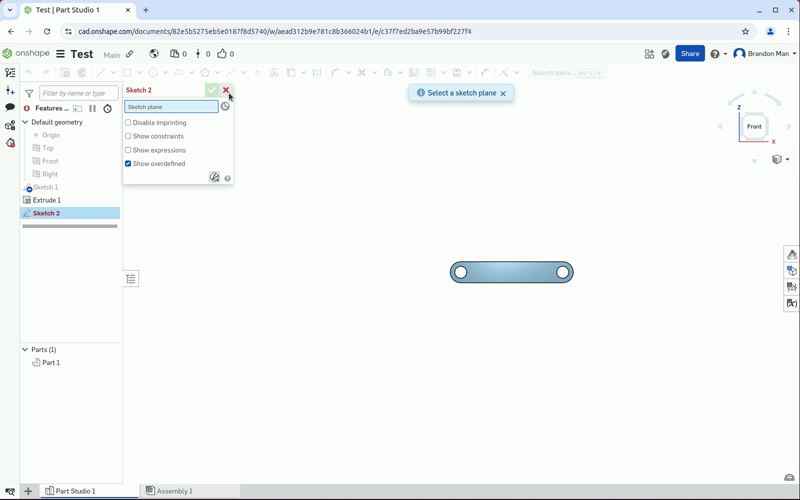
mouse_move(73, 163)
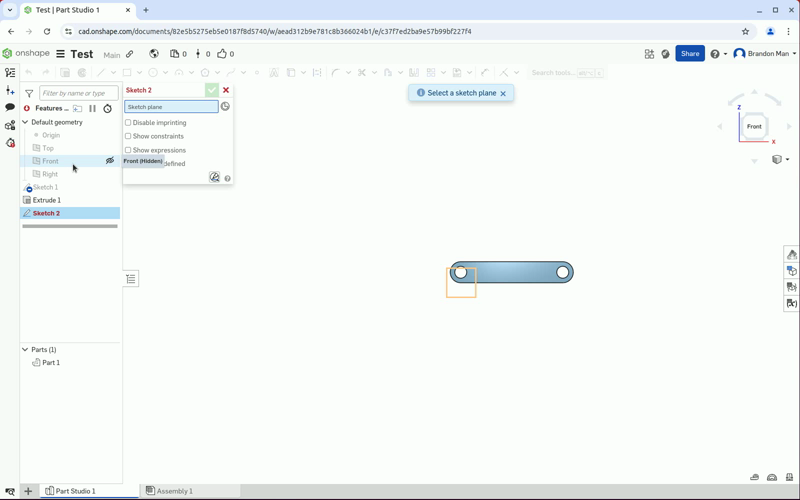
click(73, 163)
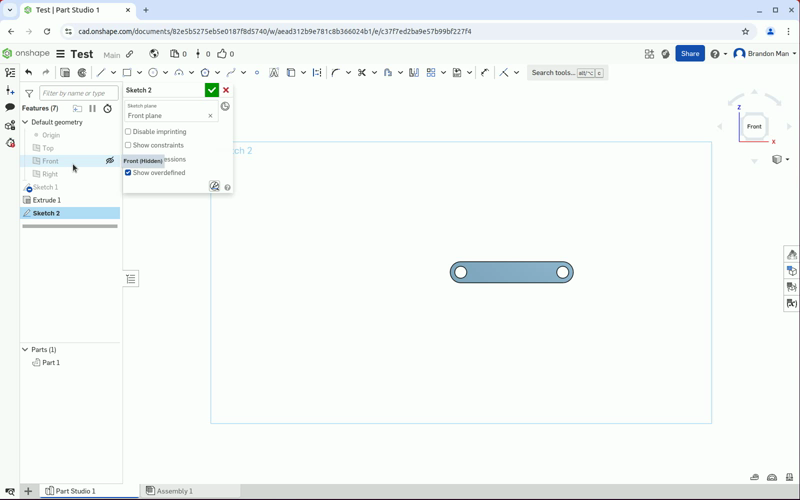
mouse_move(73, 352)
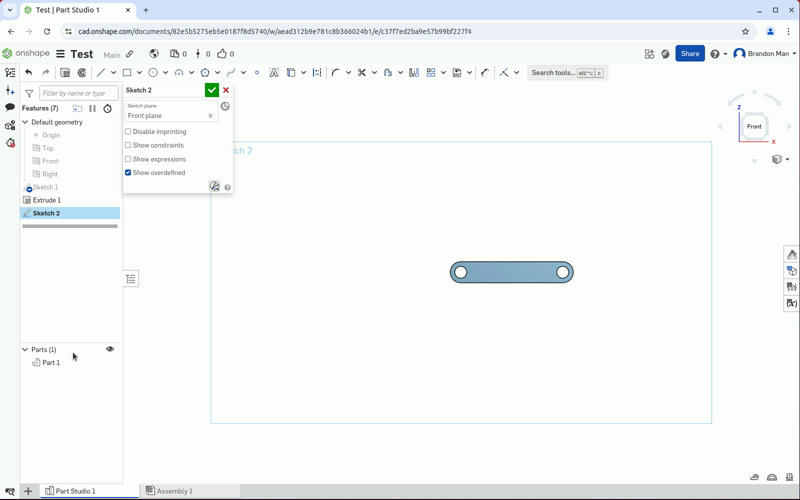
key(y)
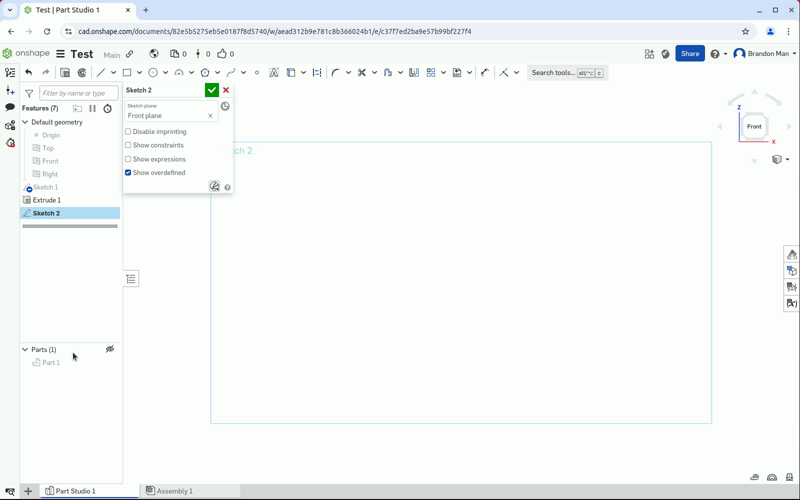
key(c)
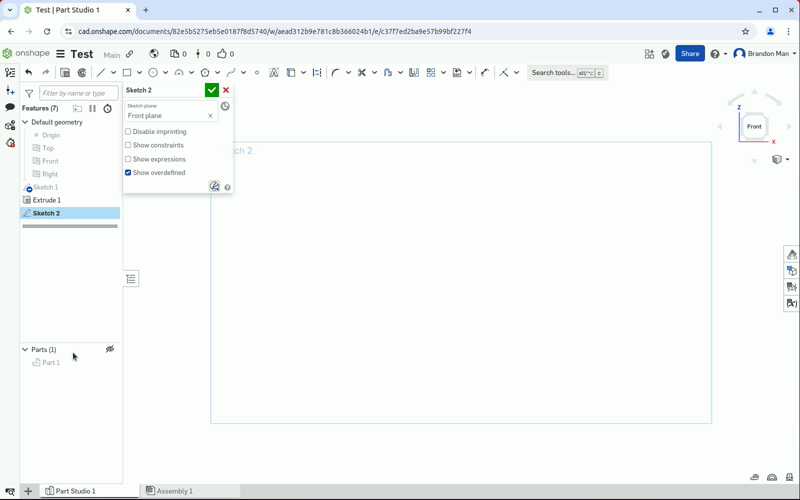
key_down(shift)
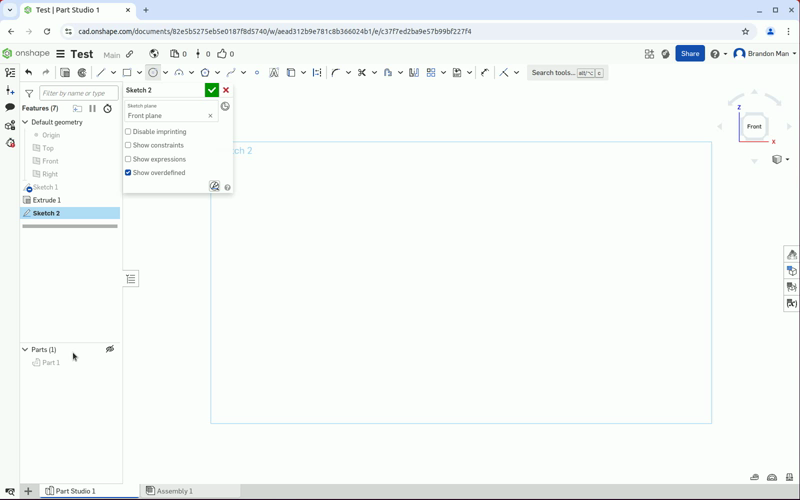
mouse_move(461, 272)
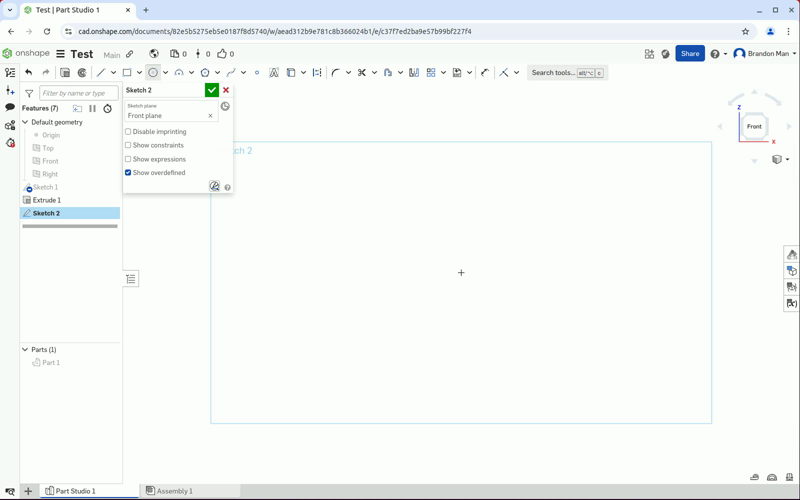
click(461, 272)
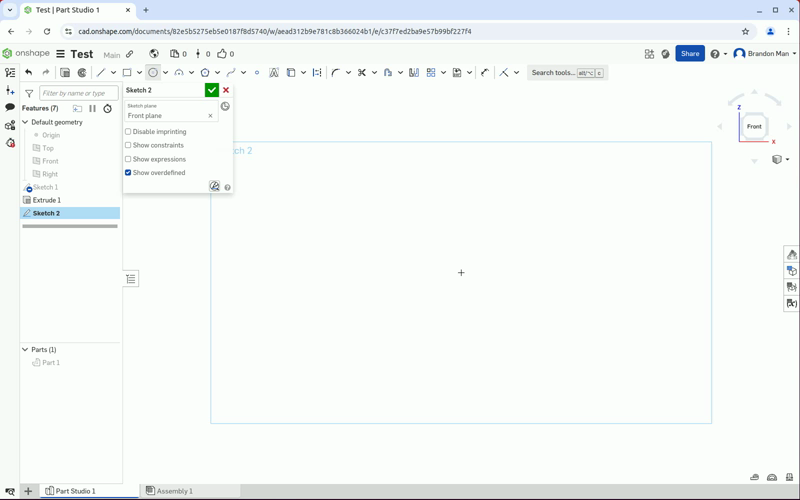
key_up(shift)
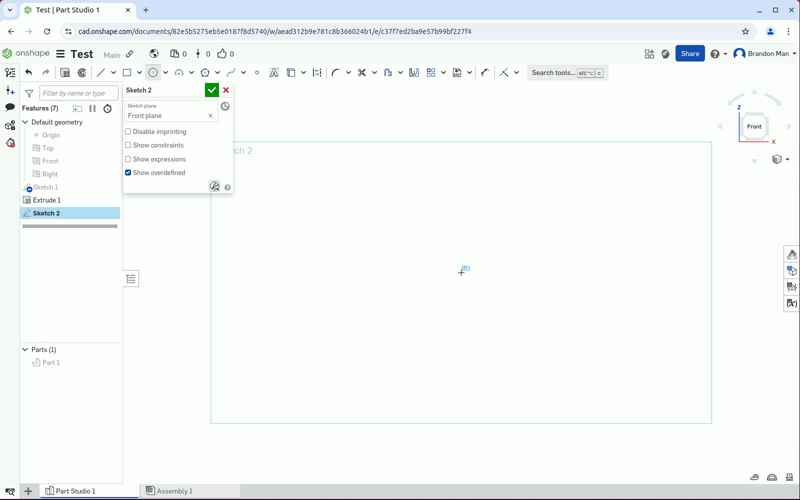
mouse_move(464, 272)
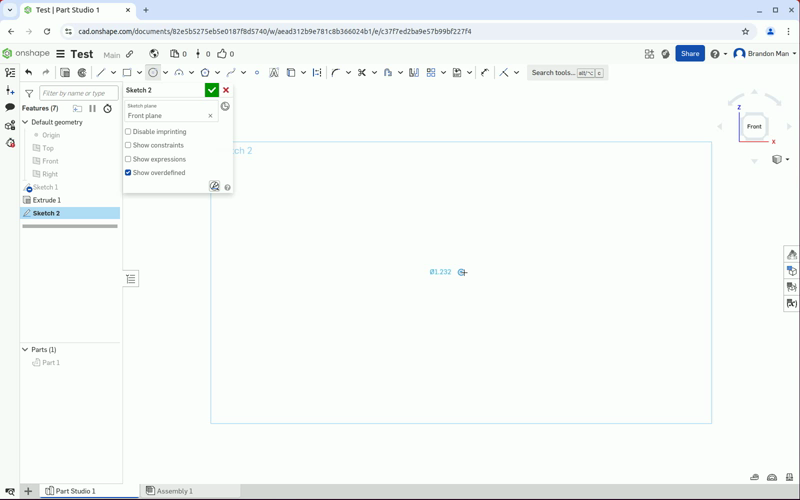
click(464, 272)
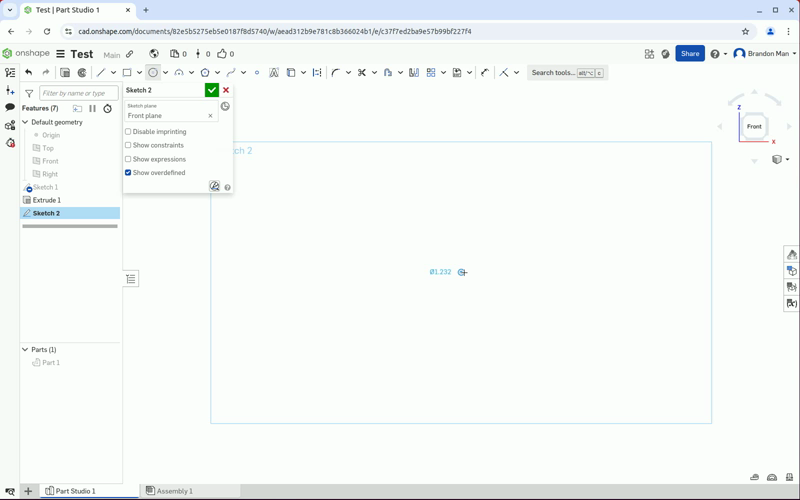
key(esc)
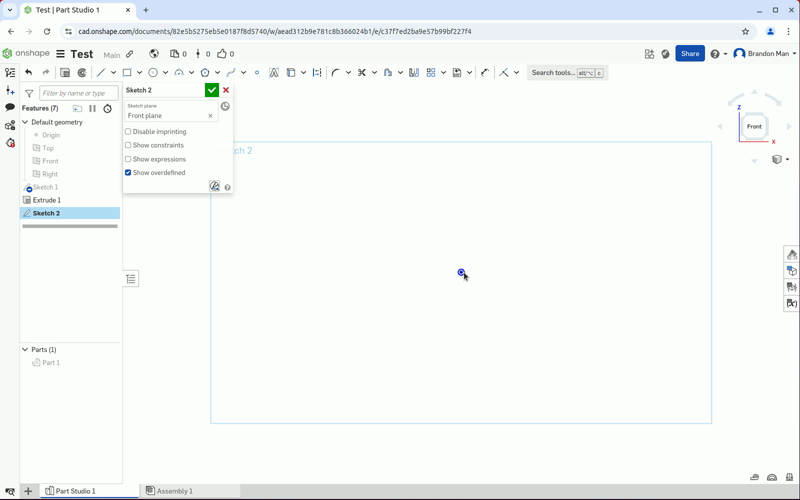
mouse_move(461, 269)
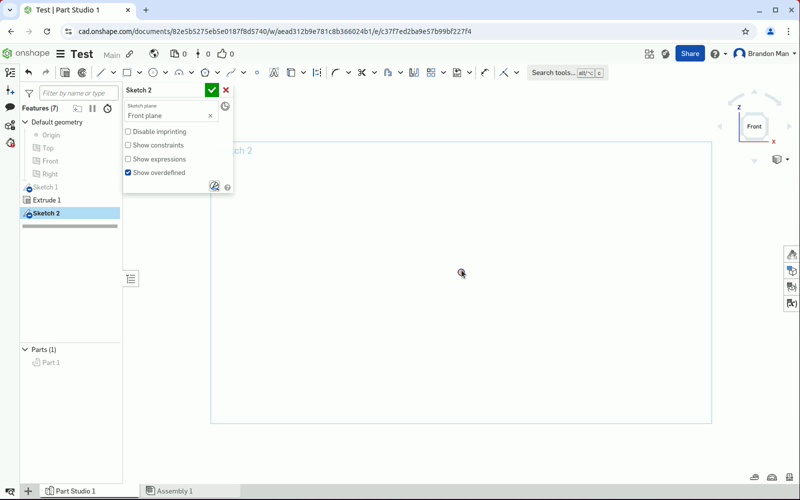
scroll(6)
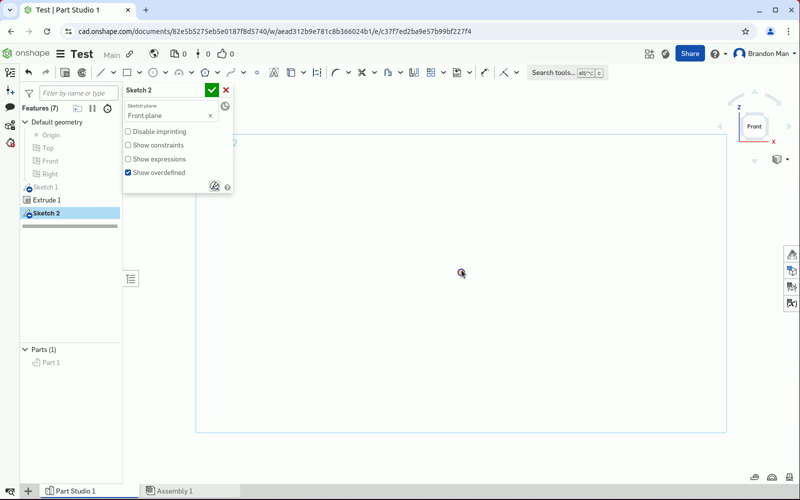
scroll(6)
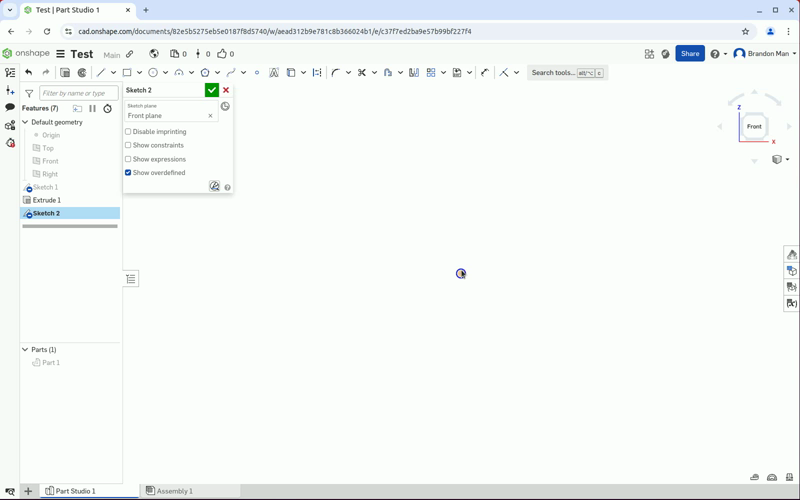
scroll(6)
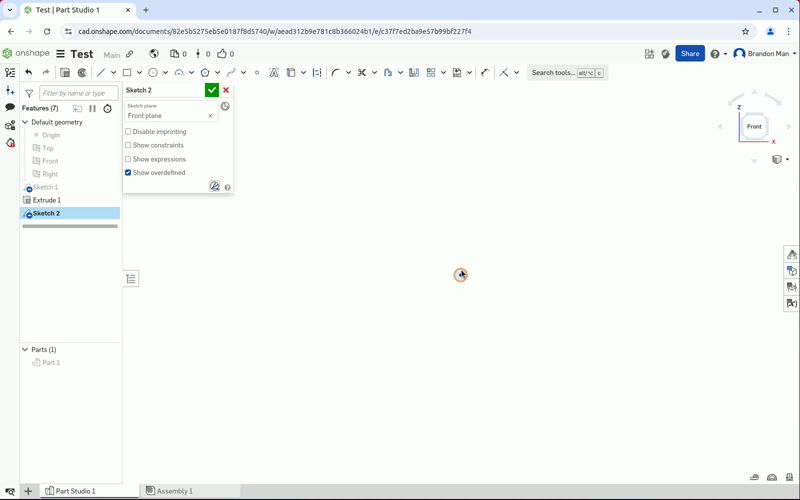
scroll(6)
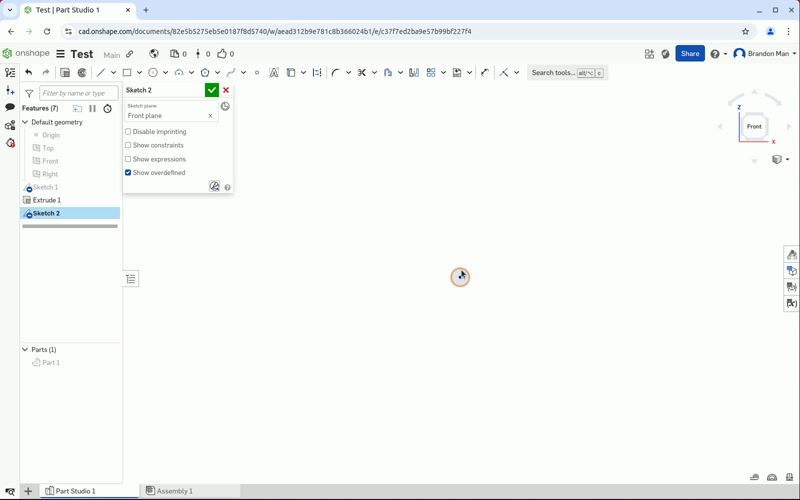
scroll(6)
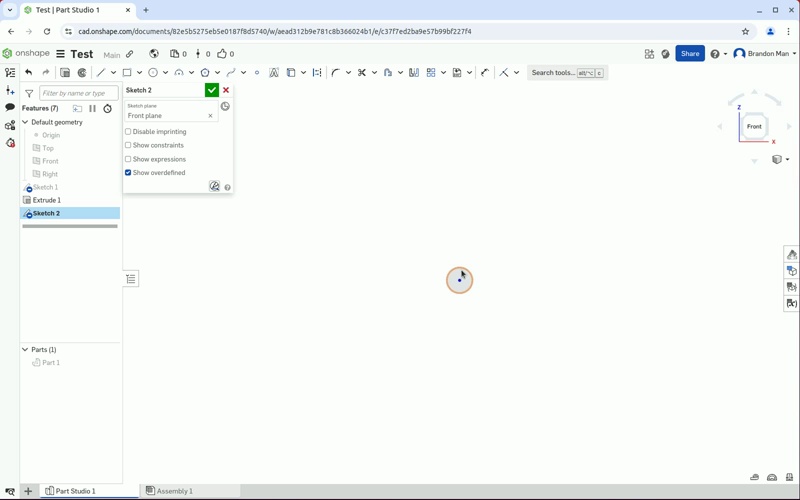
scroll(6)
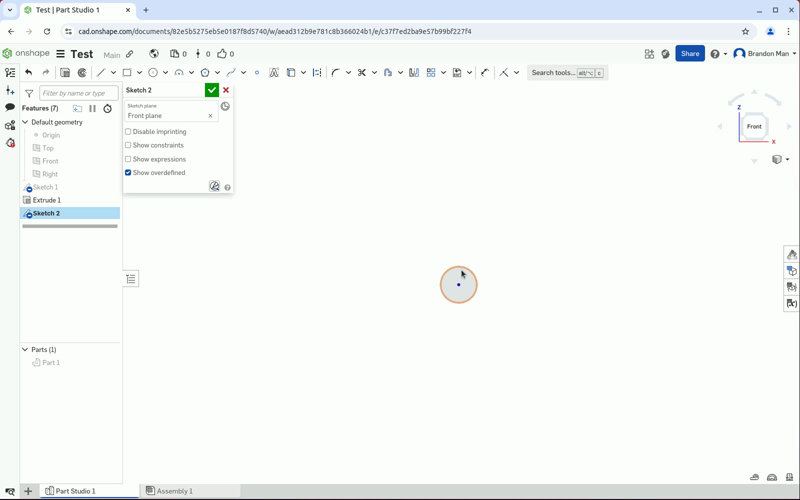
scroll(6)
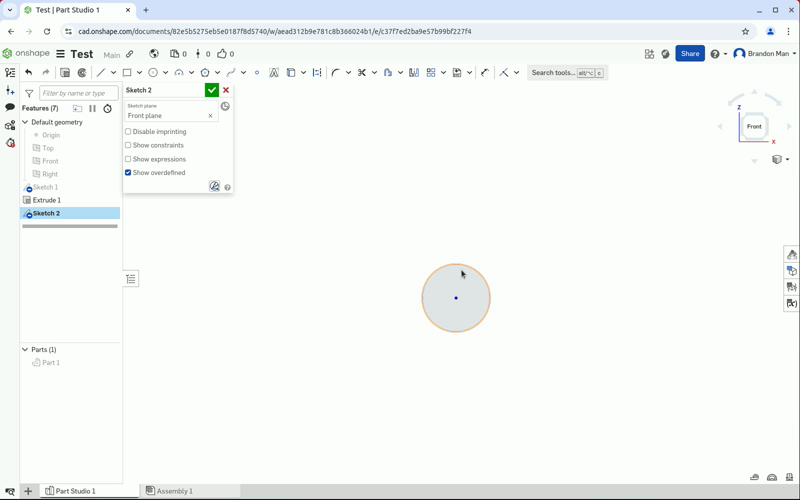
click(461, 269)
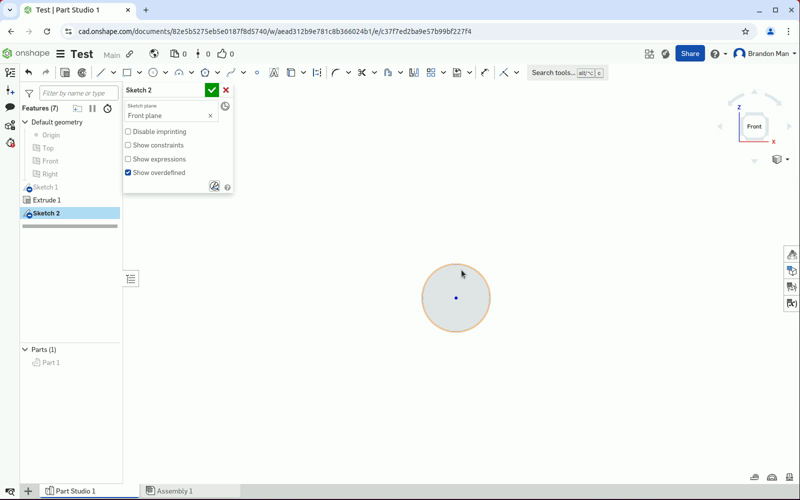
scroll(-6)
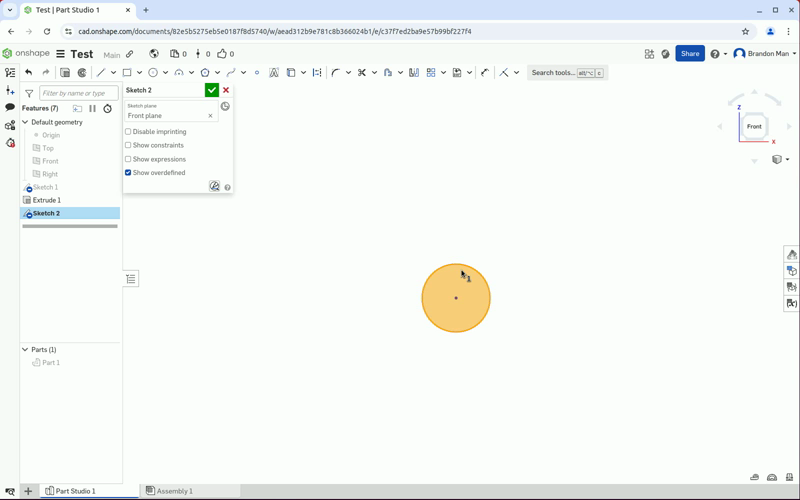
scroll(-6)
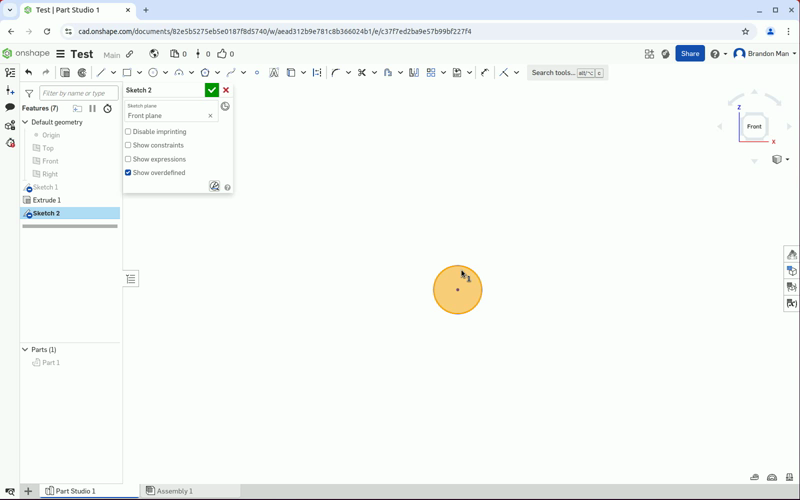
scroll(-6)
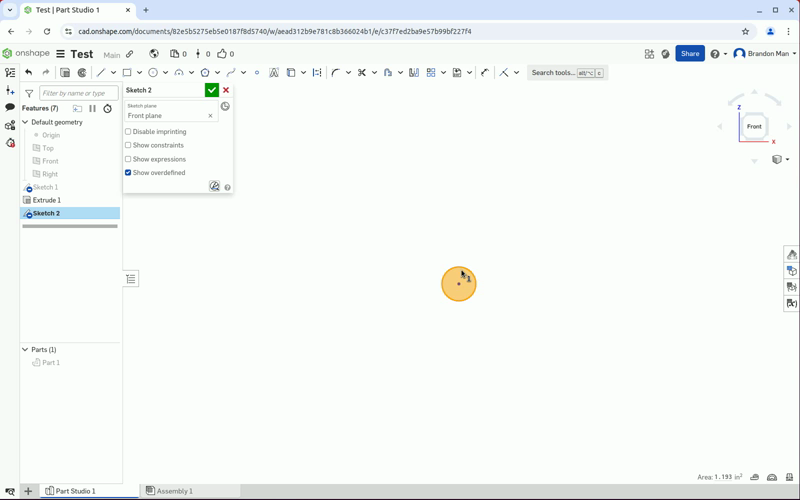
scroll(-6)
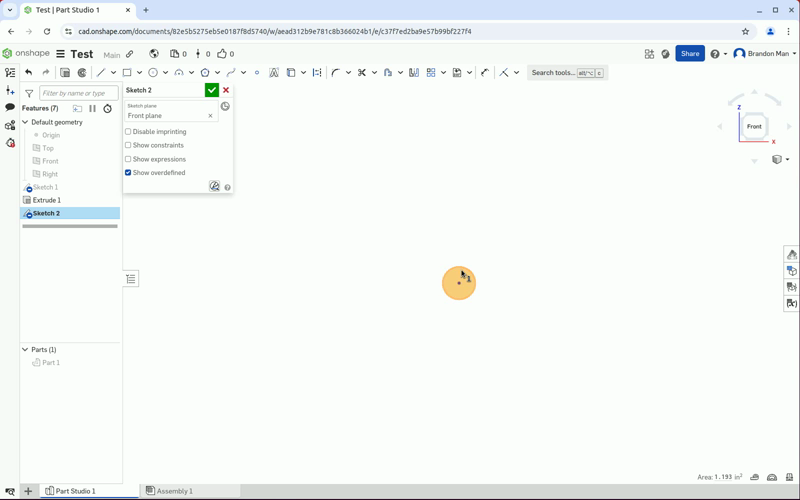
scroll(-6)
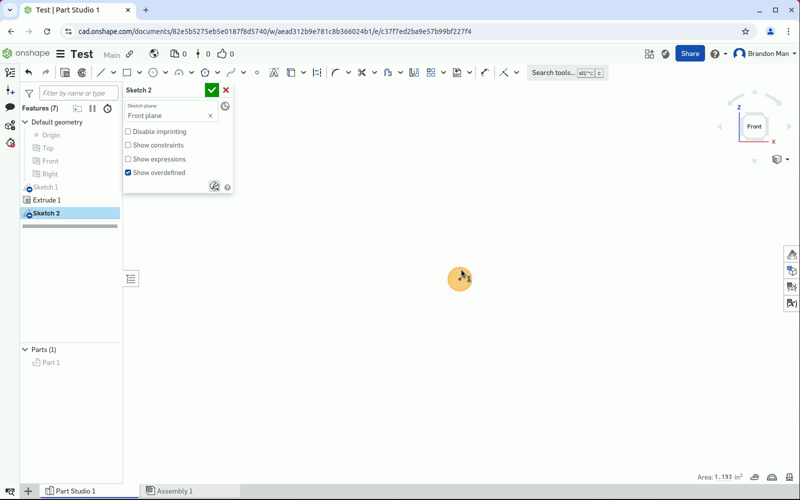
scroll(-6)
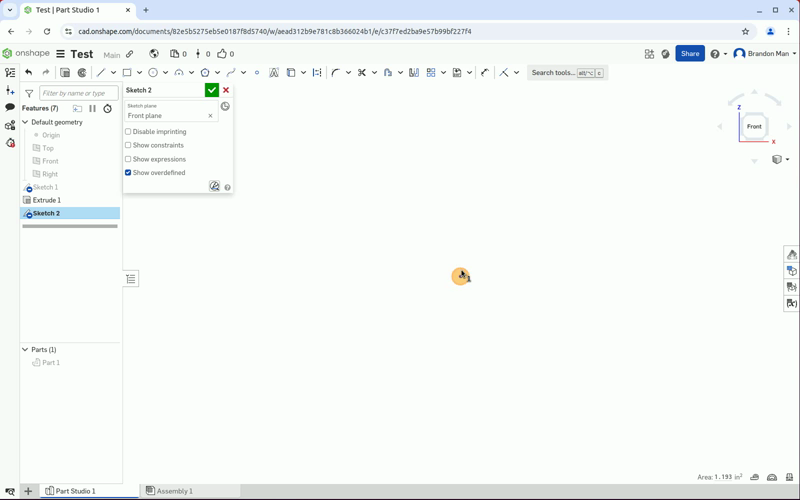
scroll(-6)
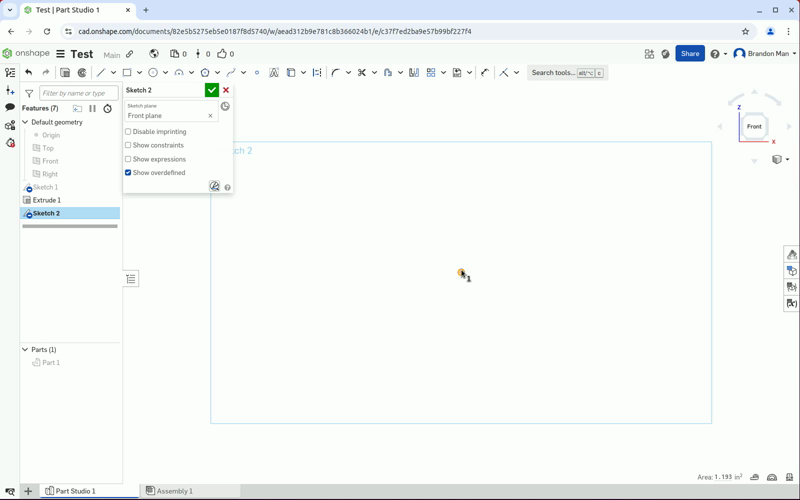
mouse_move(73, 352)
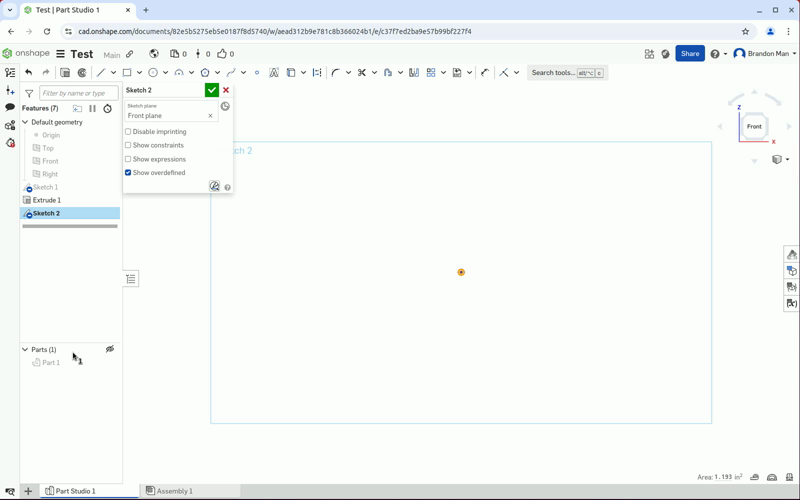
key(shift+y)
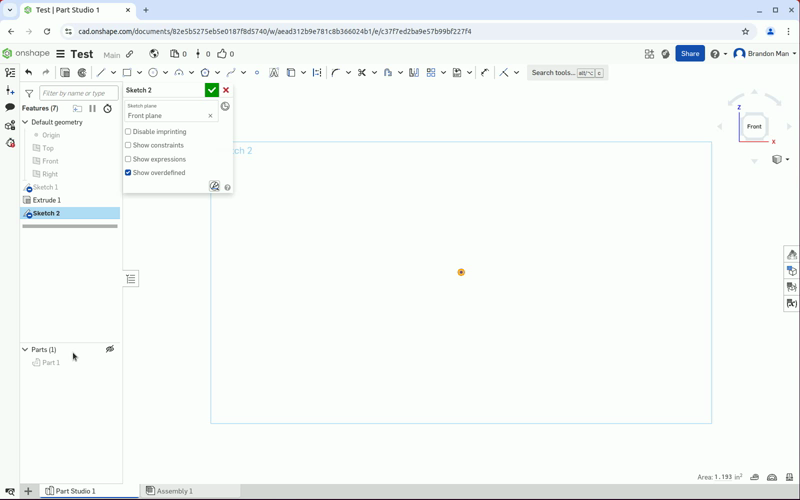
key(shift+e)
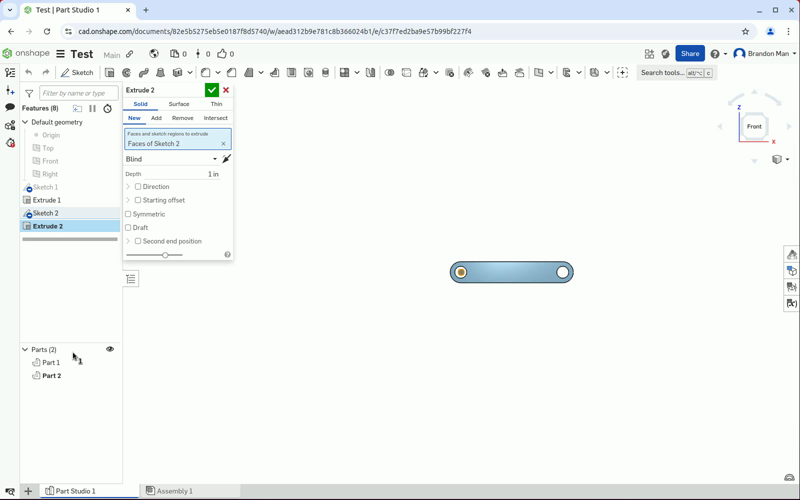
mouse_move(143, 106)
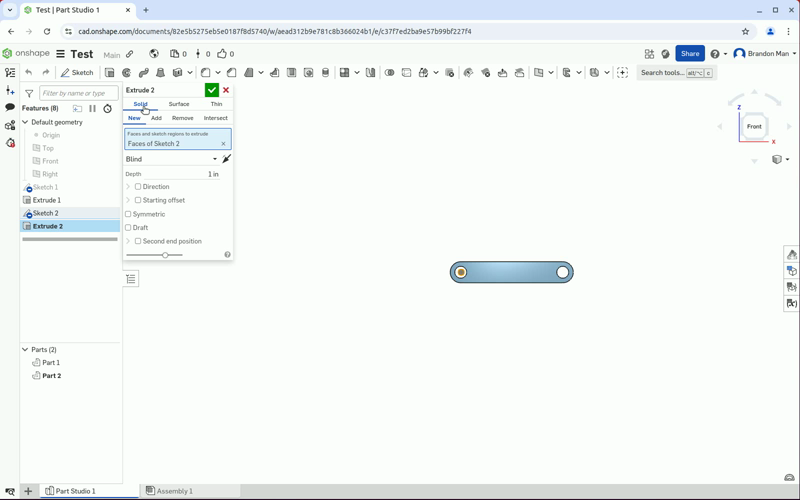
click(143, 106)
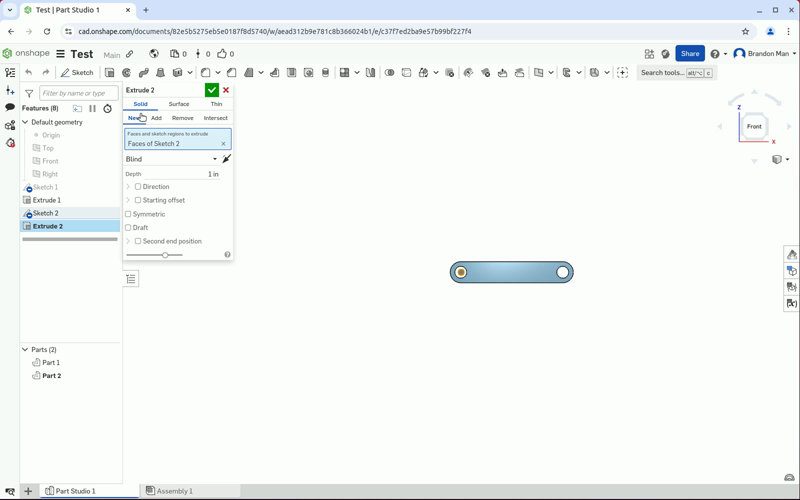
mouse_move(137, 120)
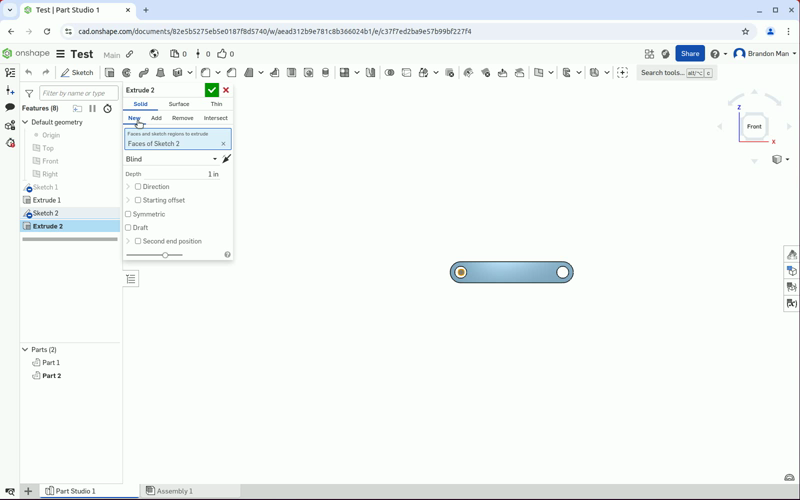
click(137, 120)
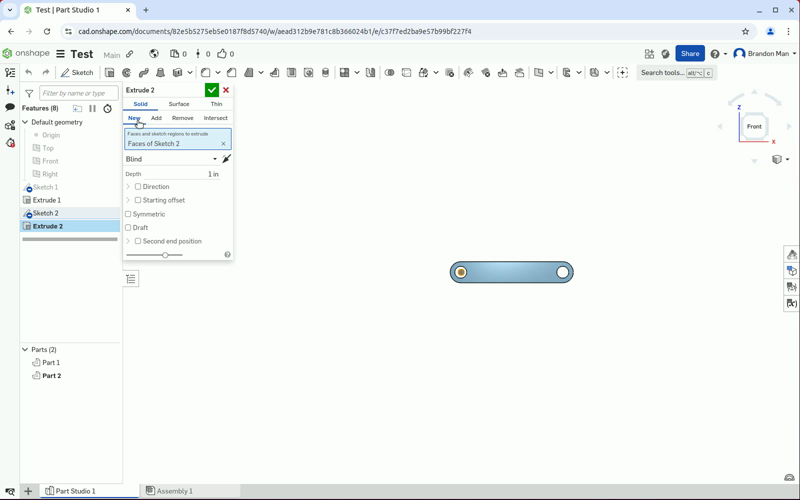
key(tab, 4)
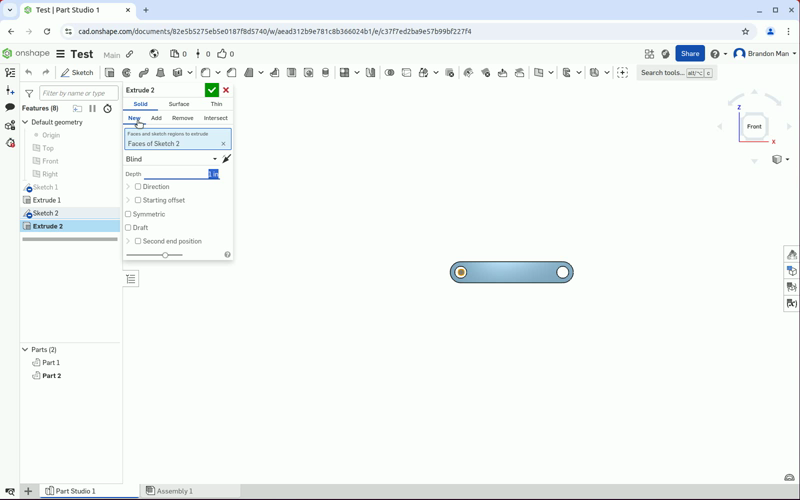
text(2.648)
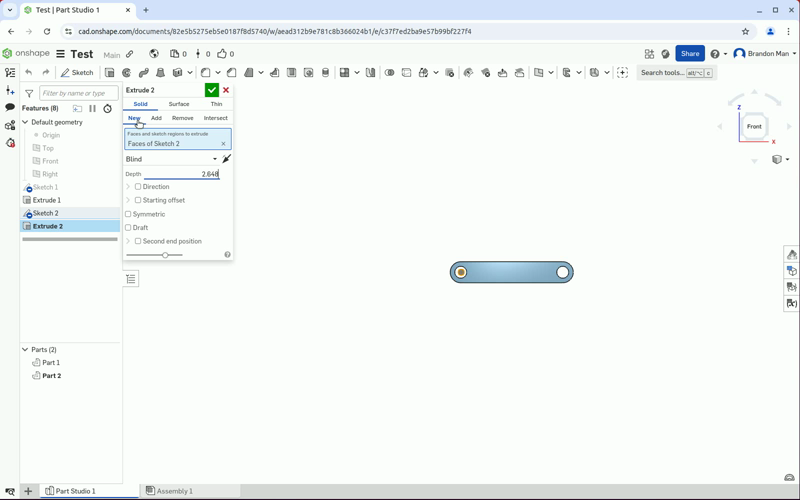
key(enter)
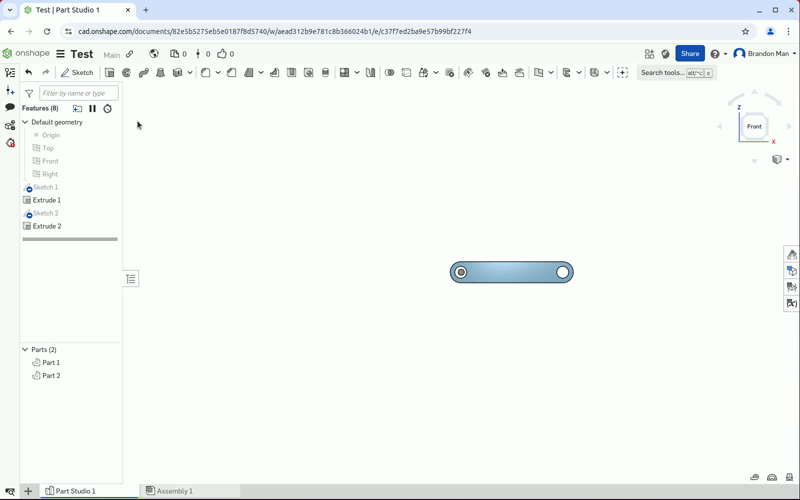
key(shift+h)
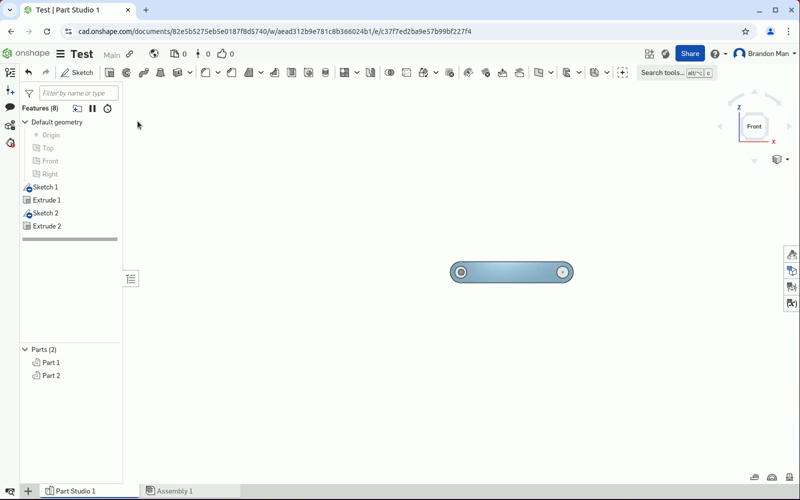
key(shift+h)
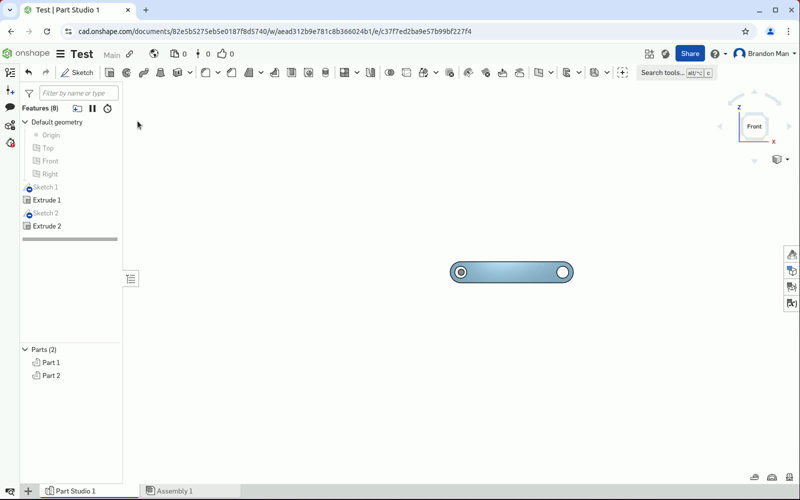
mouse_move(73, 189)
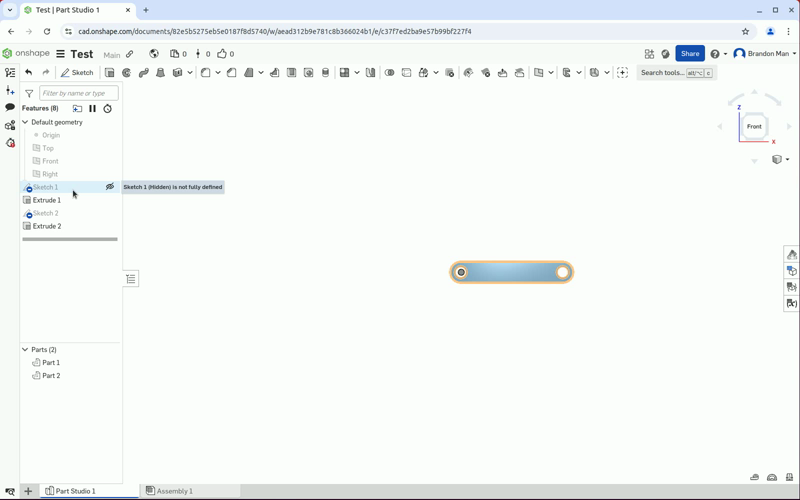
click(73, 189)
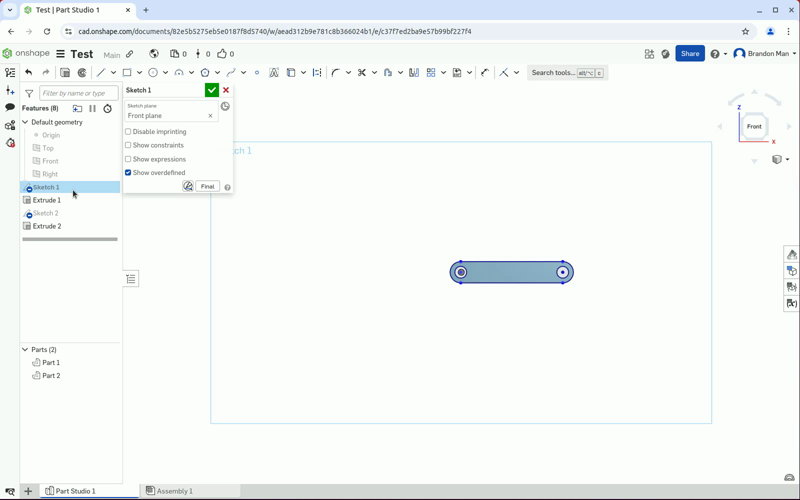
mouse_move(229, 92)
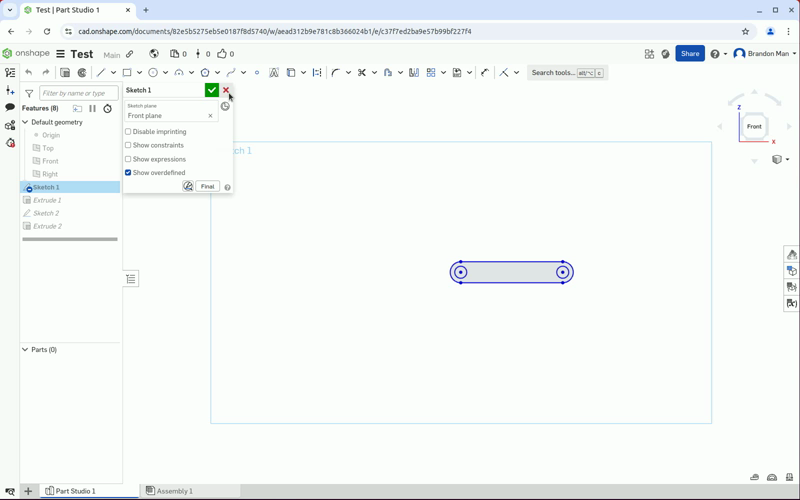
click(229, 92)
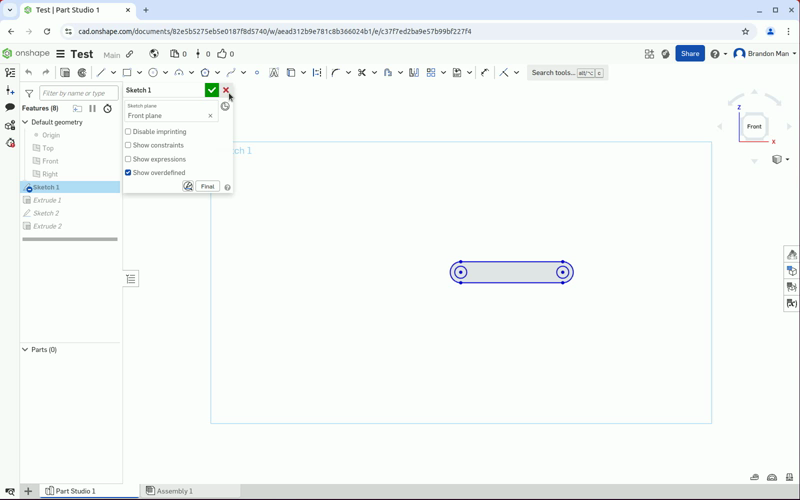
key(shift+s)
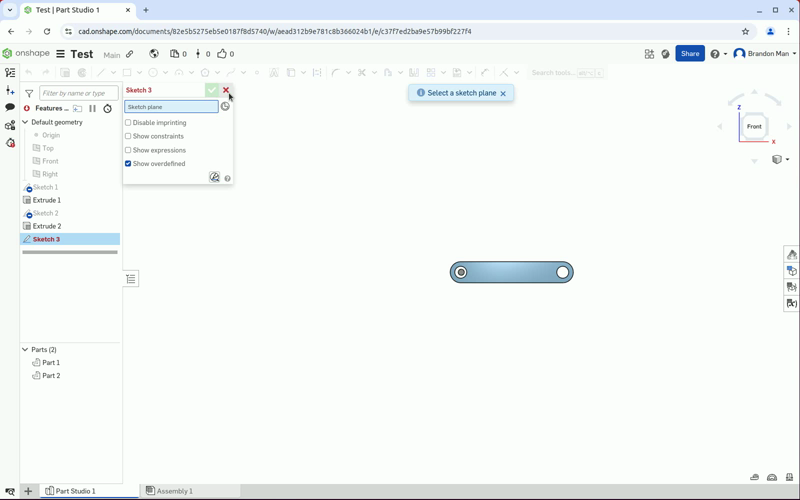
mouse_move(73, 163)
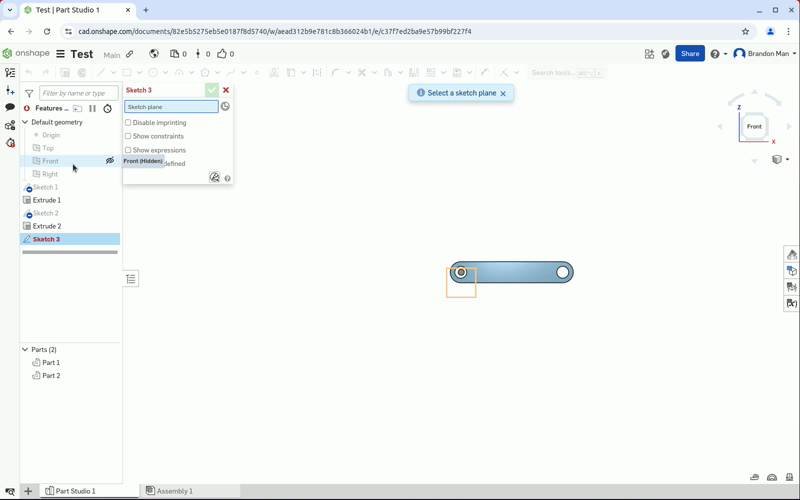
click(73, 163)
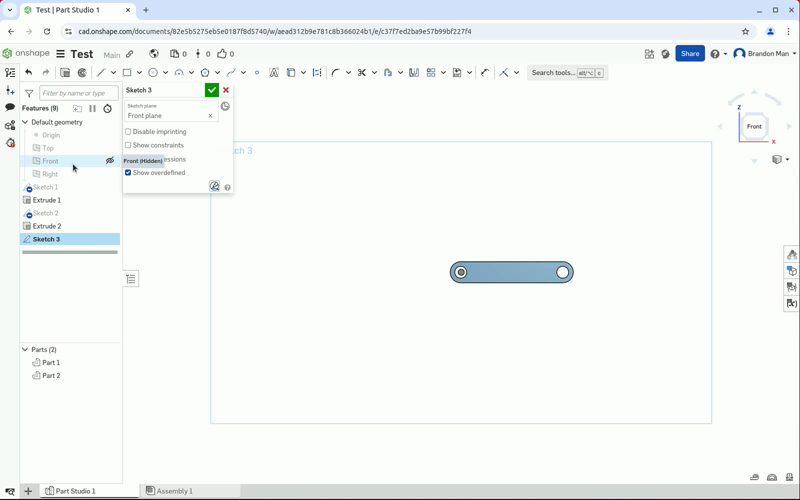
mouse_move(73, 352)
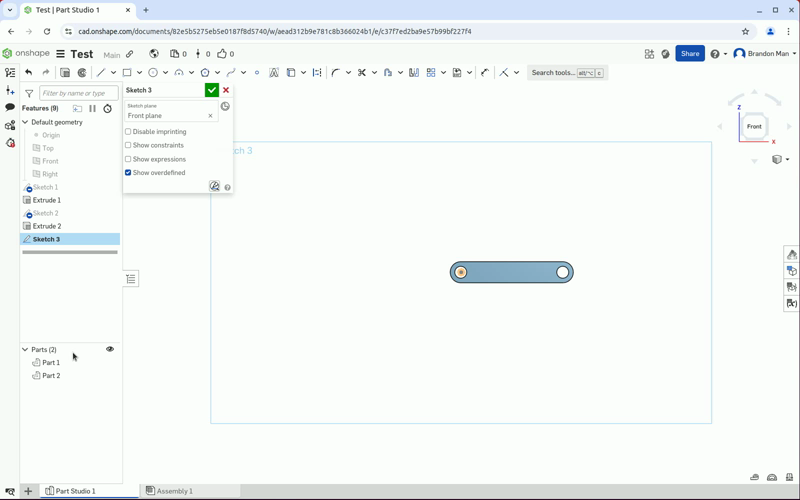
key(y)
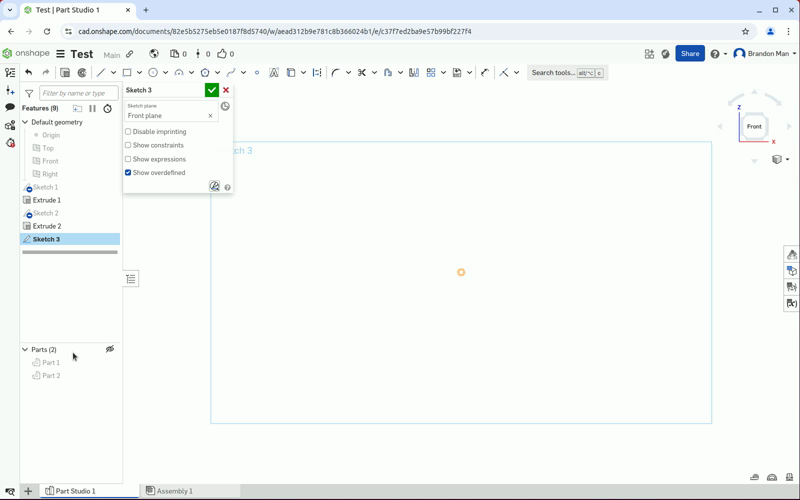
key(c)
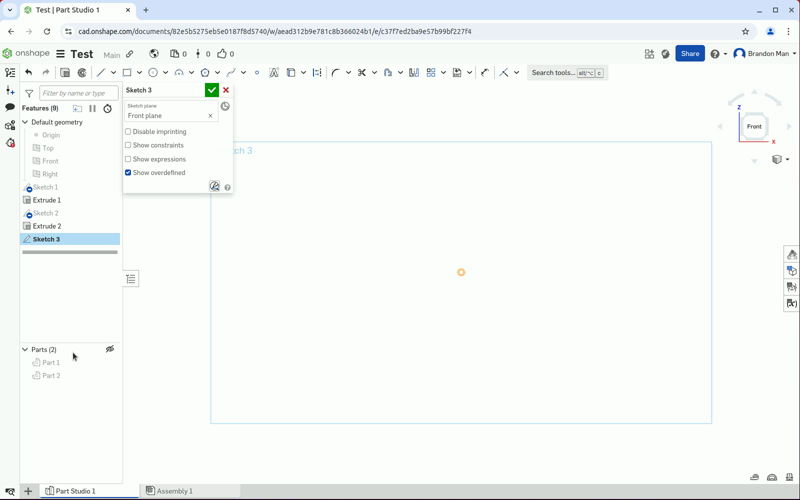
key_down(shift)
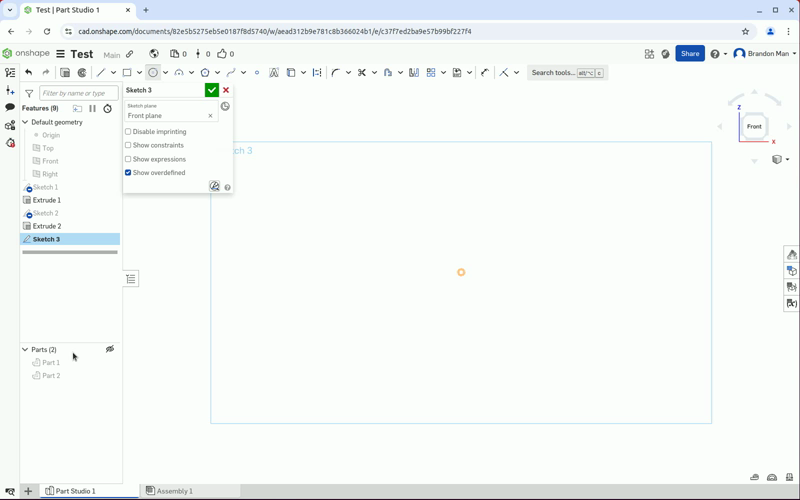
mouse_move(563, 272)
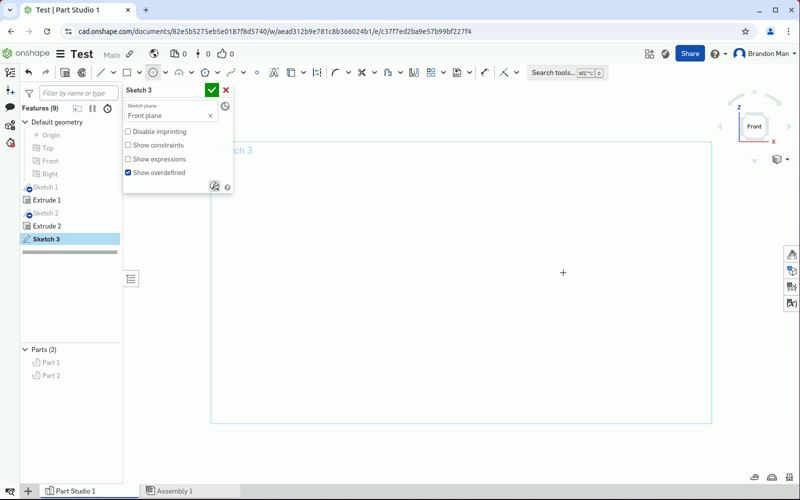
click(563, 272)
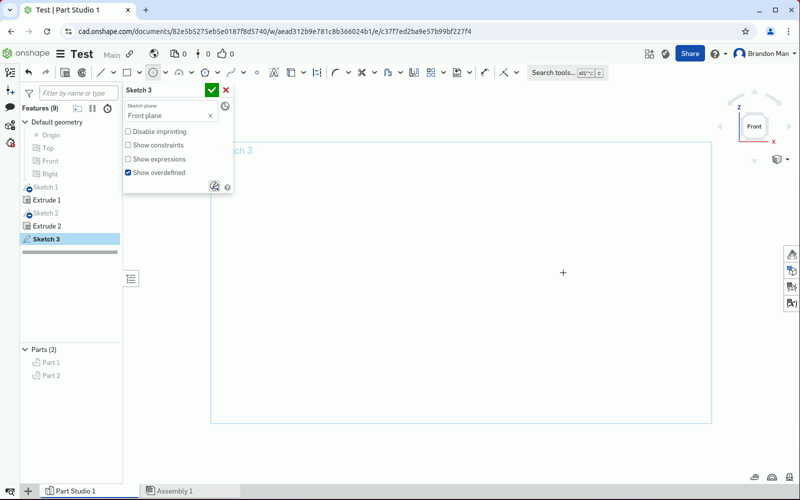
key_up(shift)
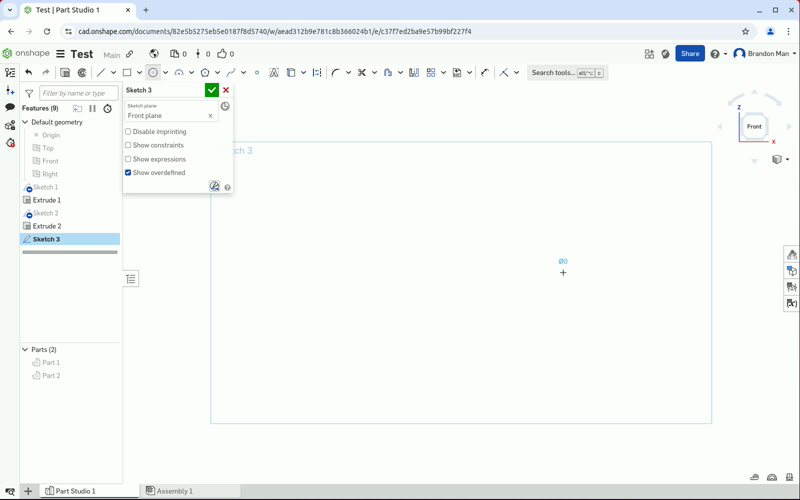
mouse_move(566, 272)
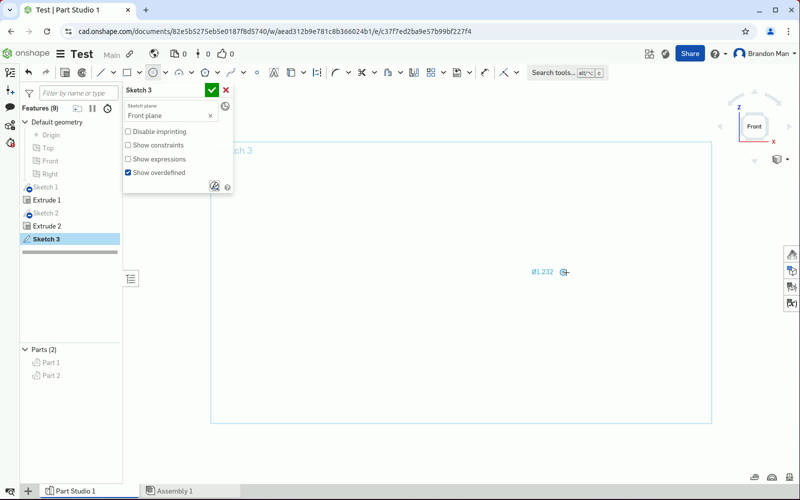
click(566, 272)
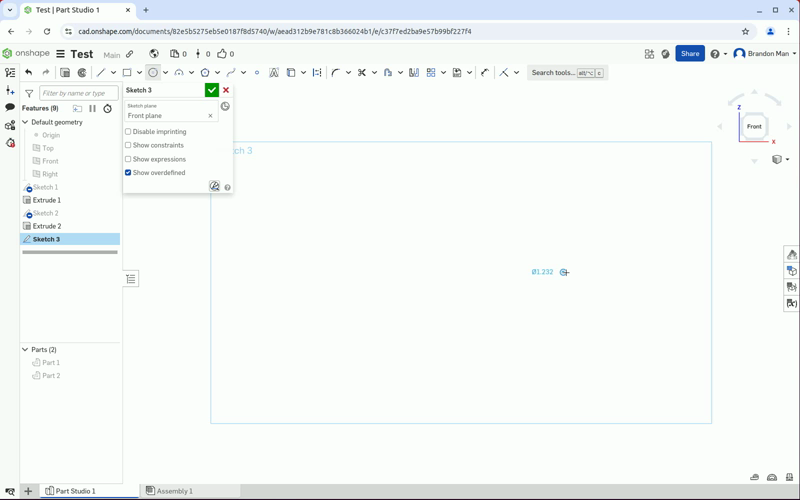
key(esc)
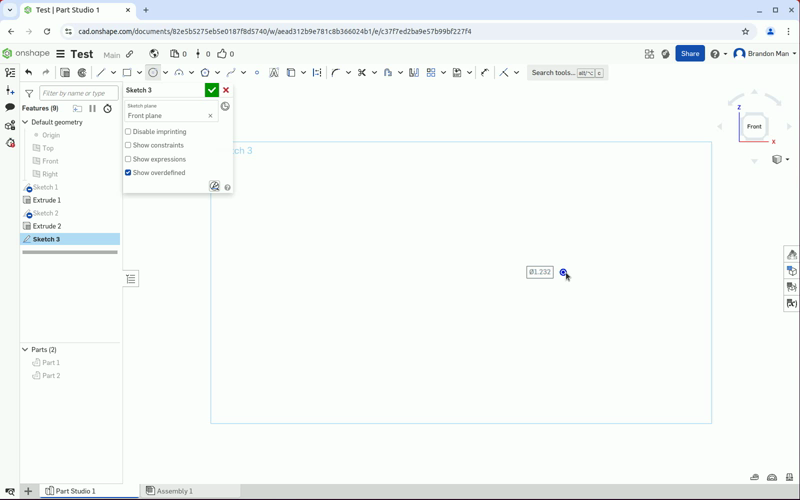
mouse_move(561, 272)
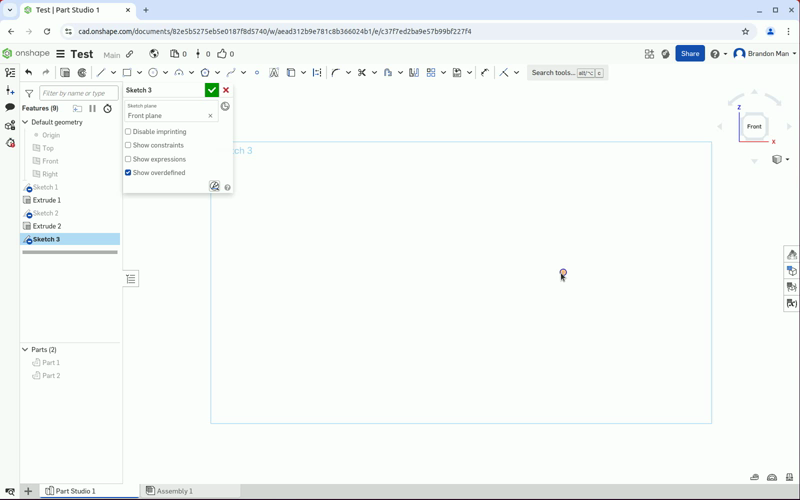
scroll(6)
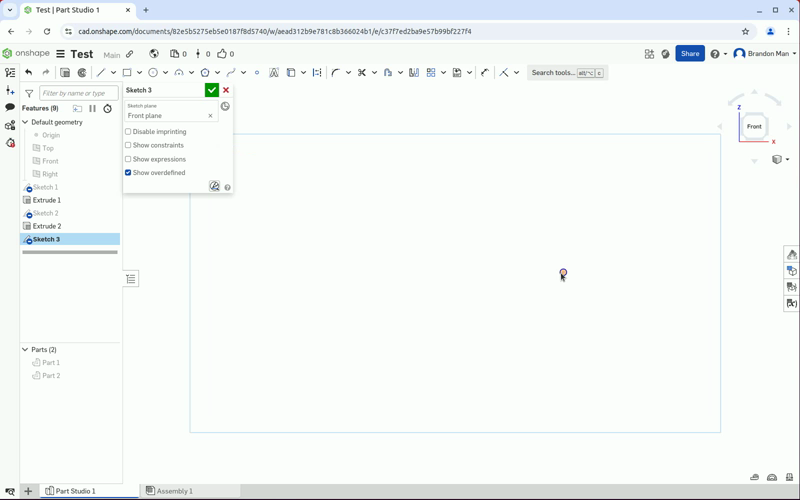
scroll(6)
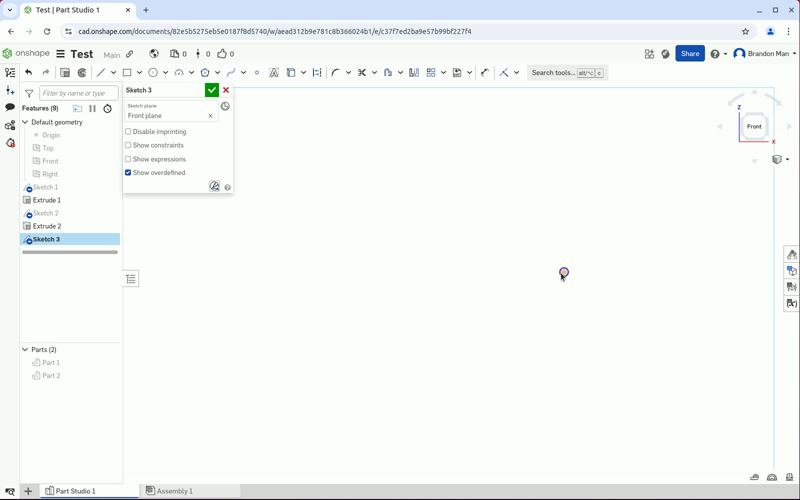
scroll(6)
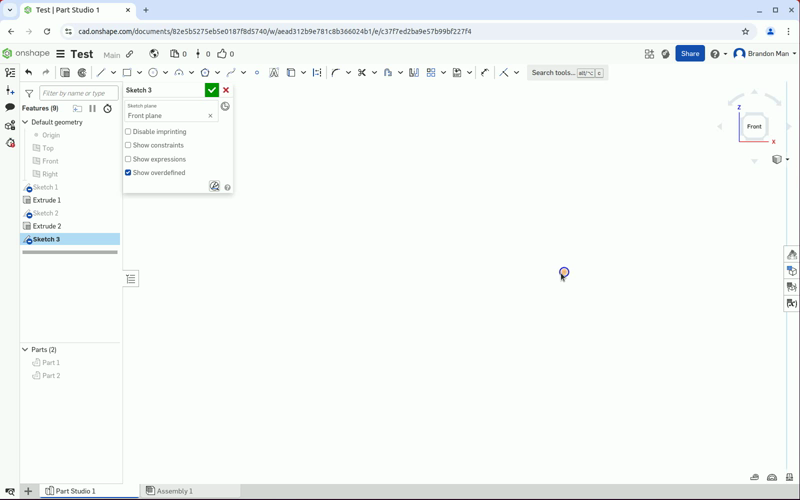
scroll(6)
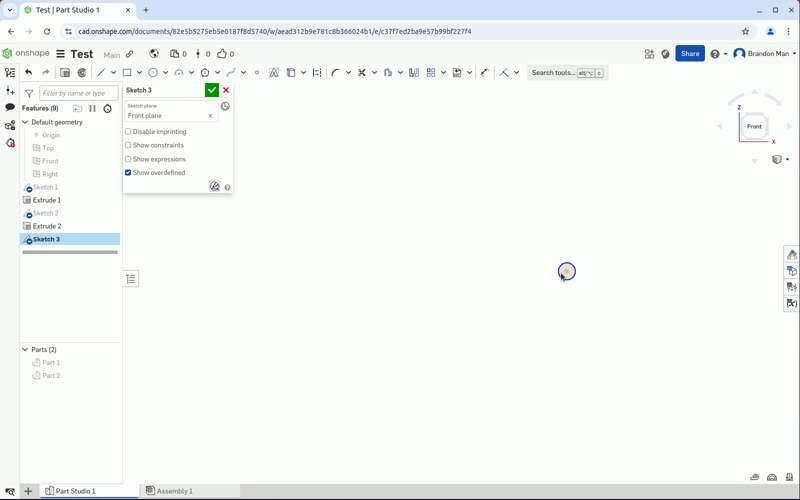
scroll(6)
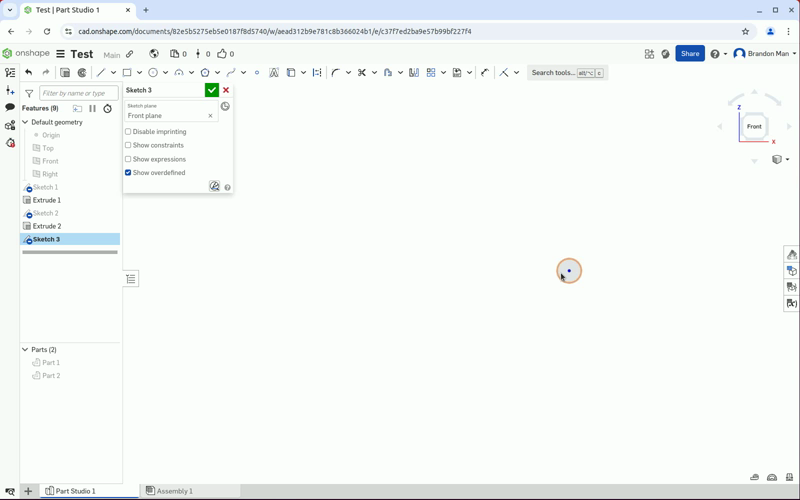
scroll(6)
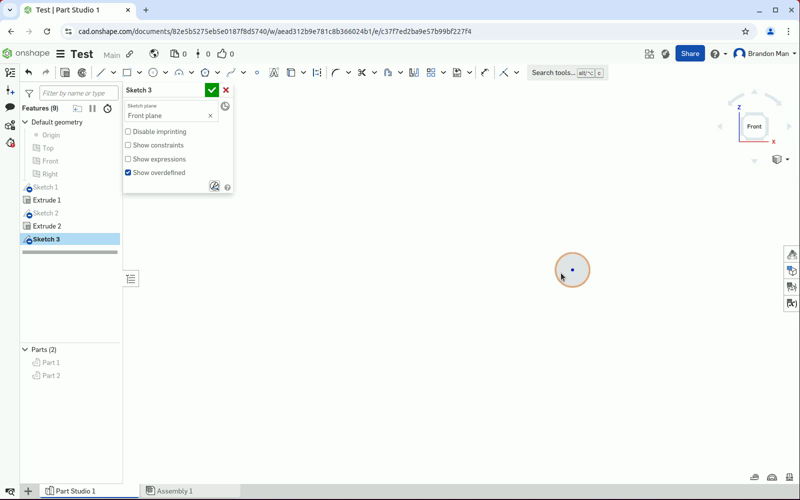
scroll(6)
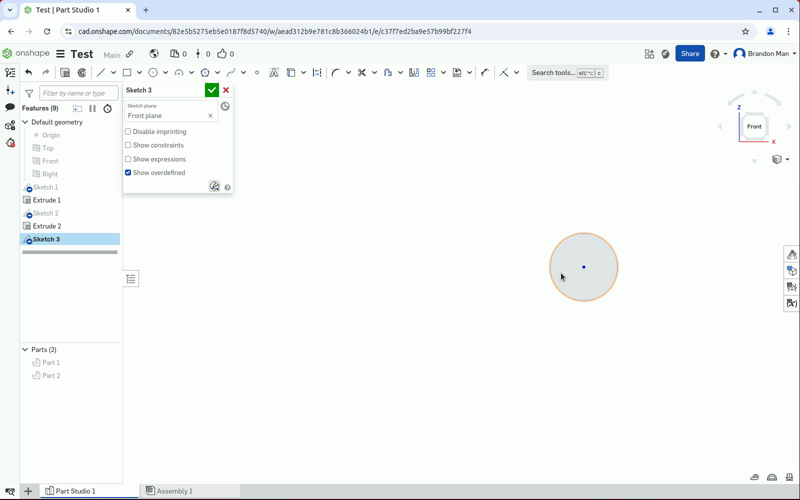
click(561, 272)
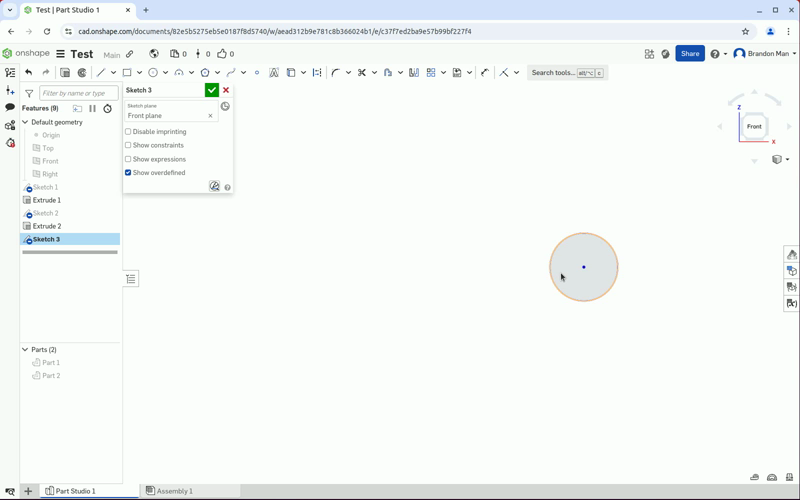
scroll(-6)
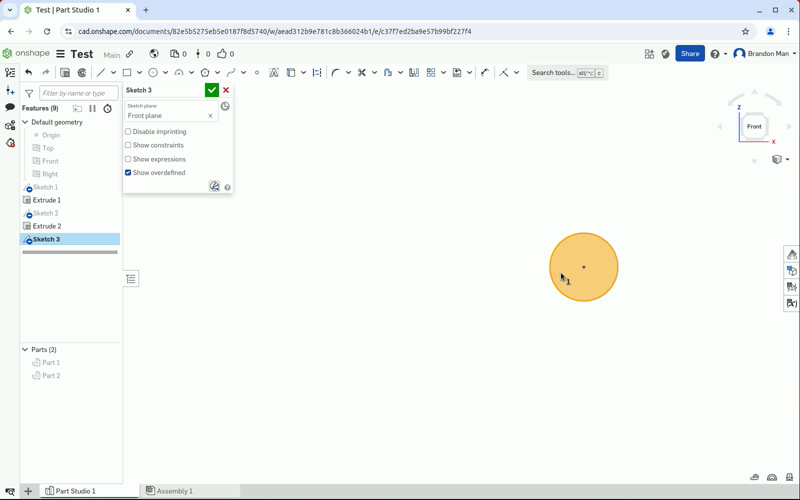
scroll(-6)
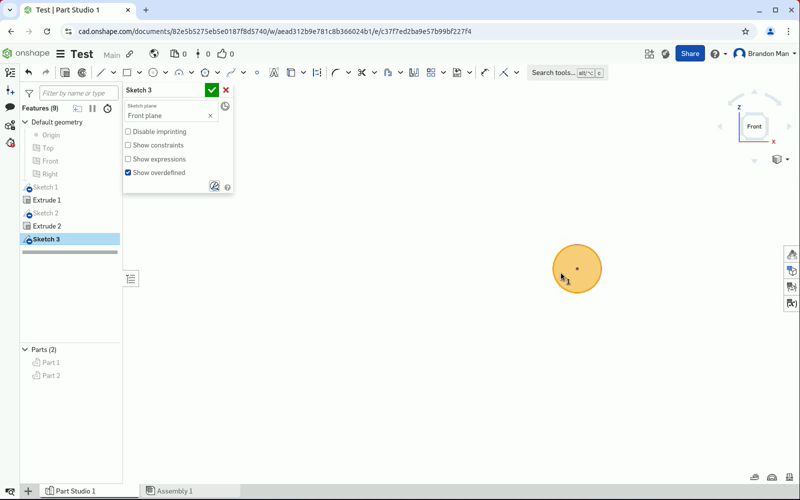
scroll(-6)
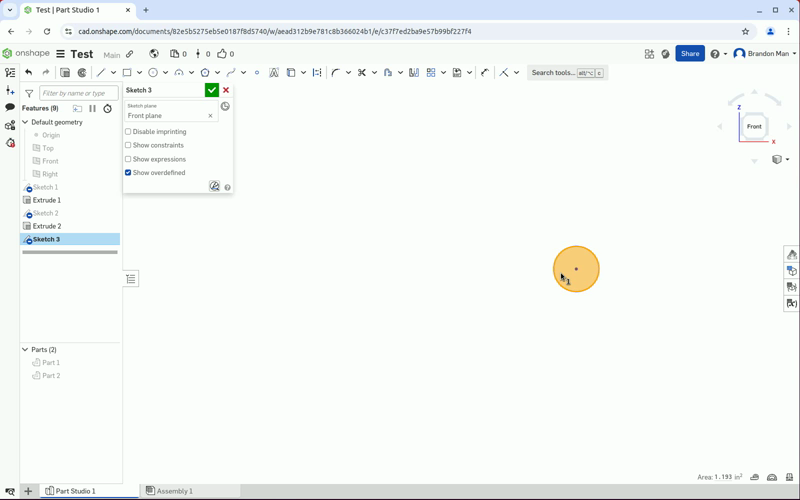
scroll(-6)
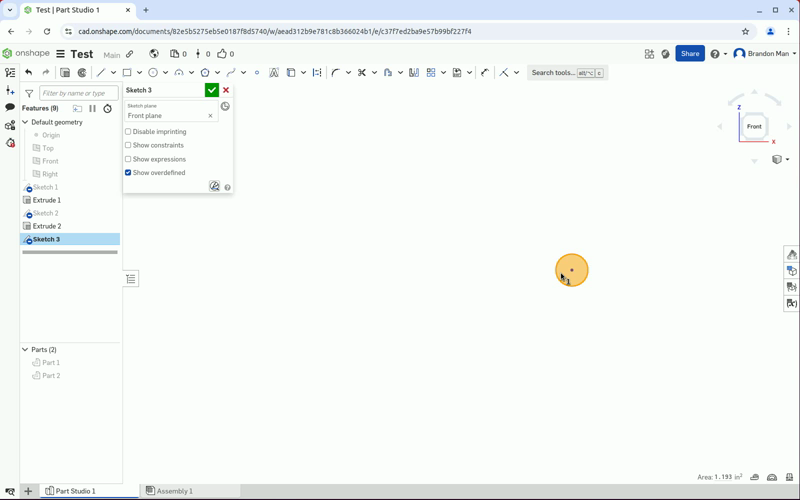
scroll(-6)
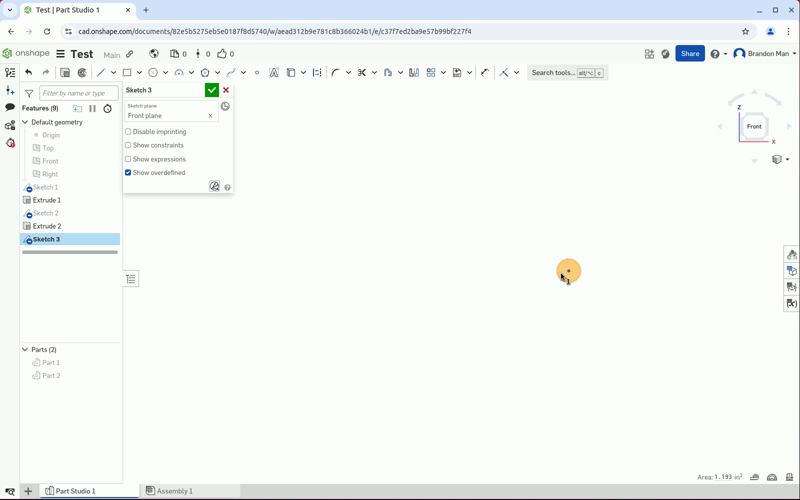
scroll(-6)
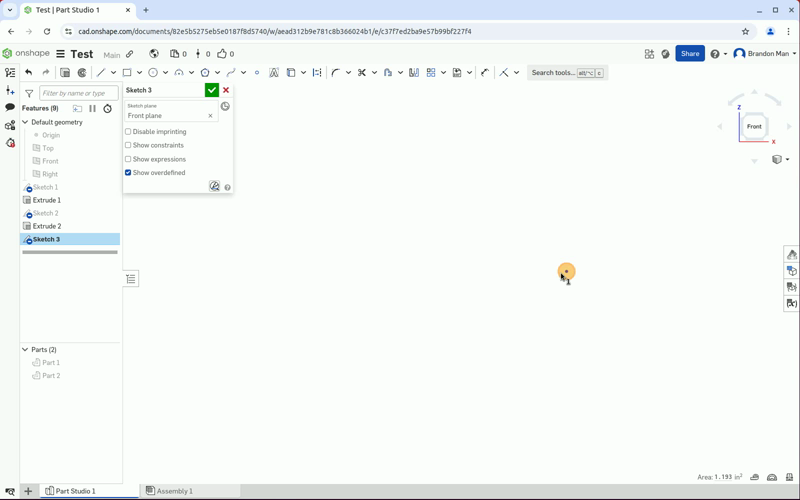
scroll(-6)
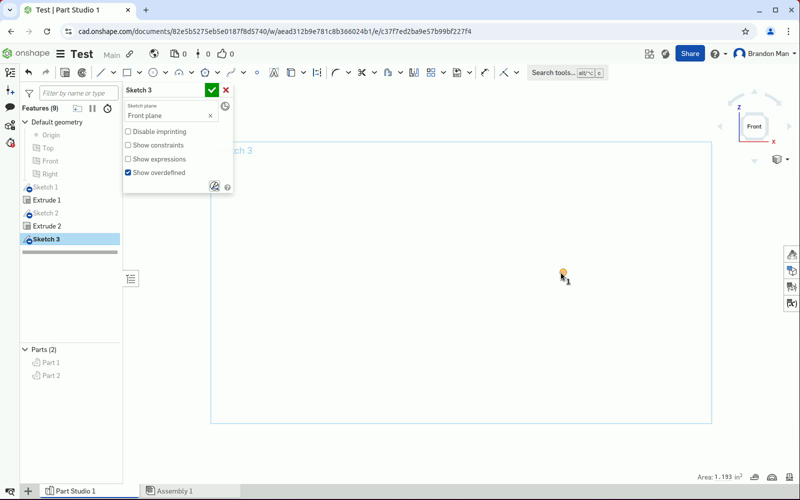
mouse_move(73, 352)
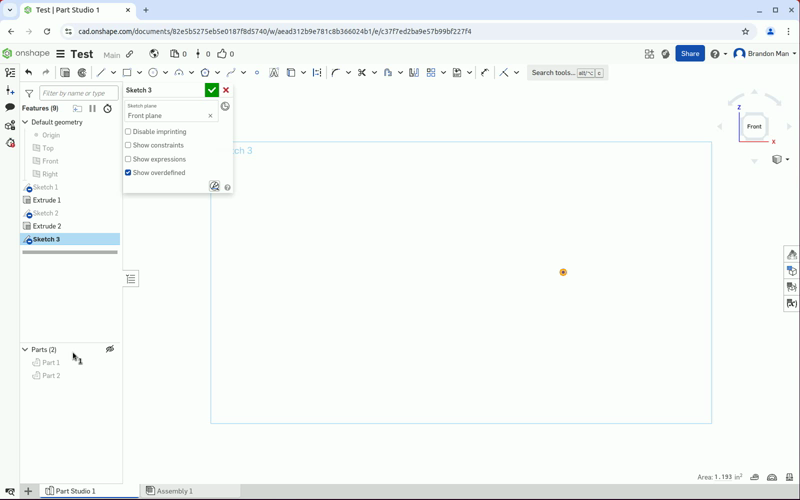
key(shift+y)
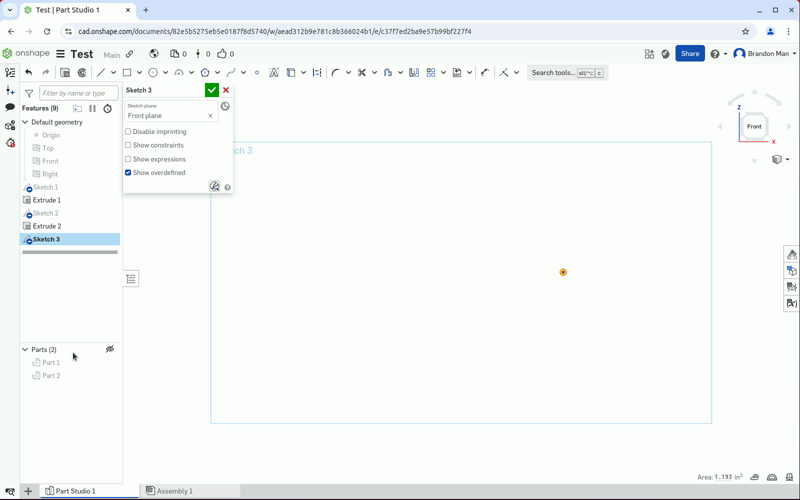
key(shift+e)
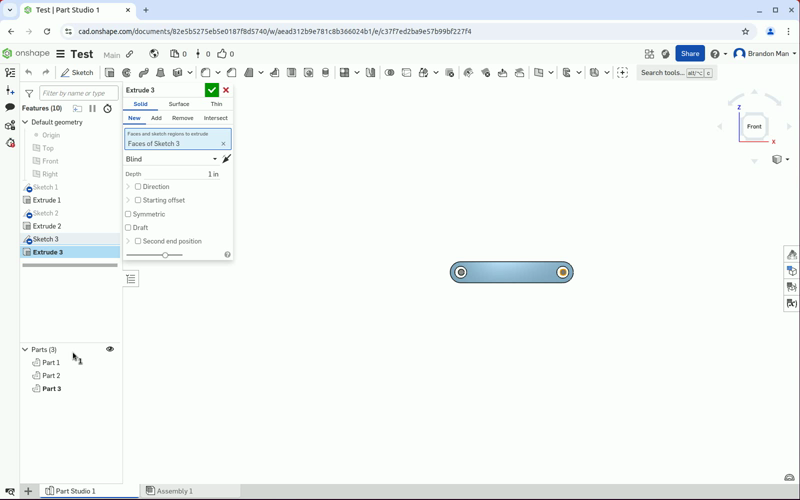
mouse_move(143, 106)
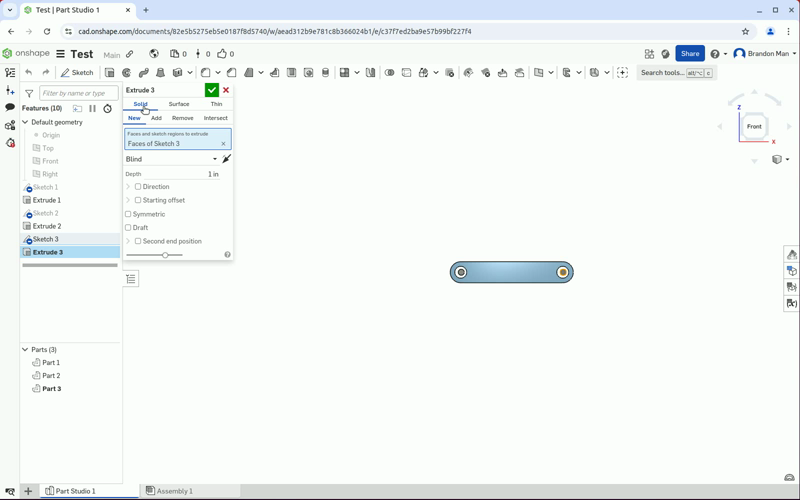
click(143, 106)
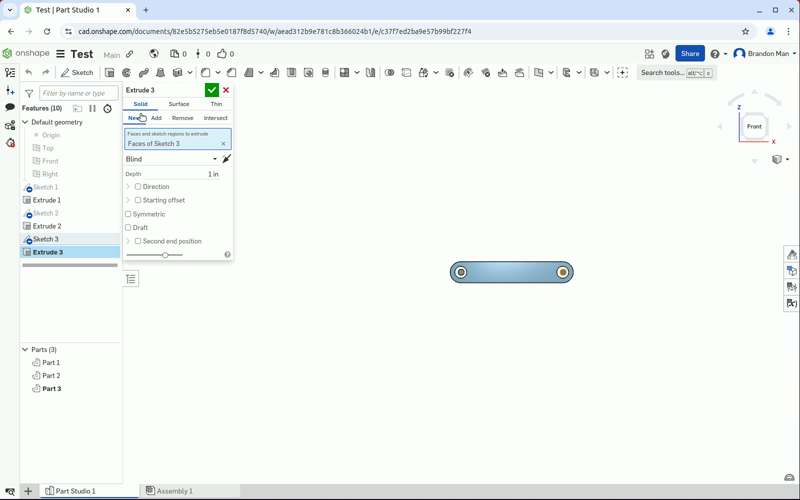
mouse_move(137, 120)
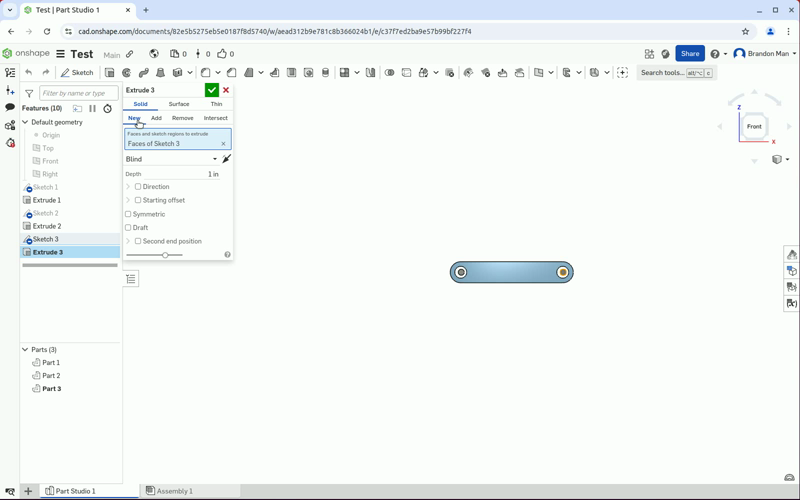
click(137, 120)
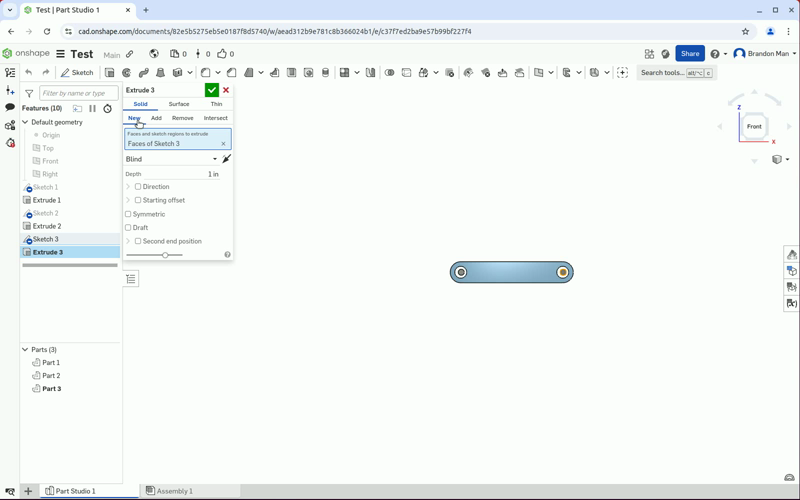
key(tab, 4)
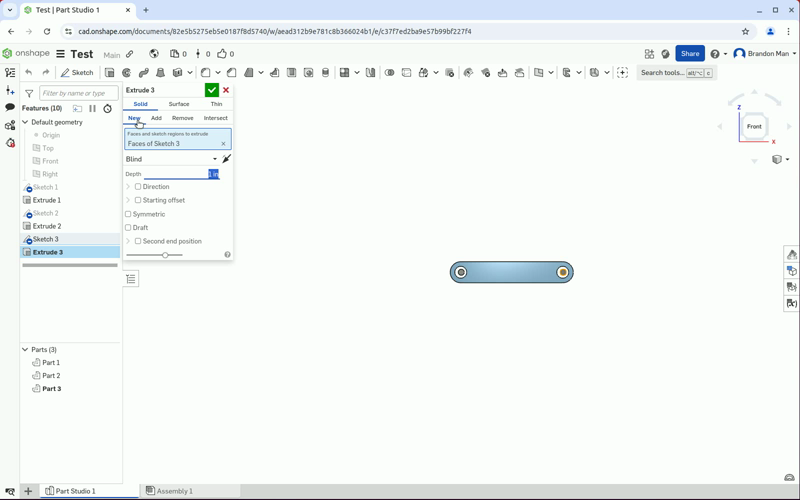
text(2.648)
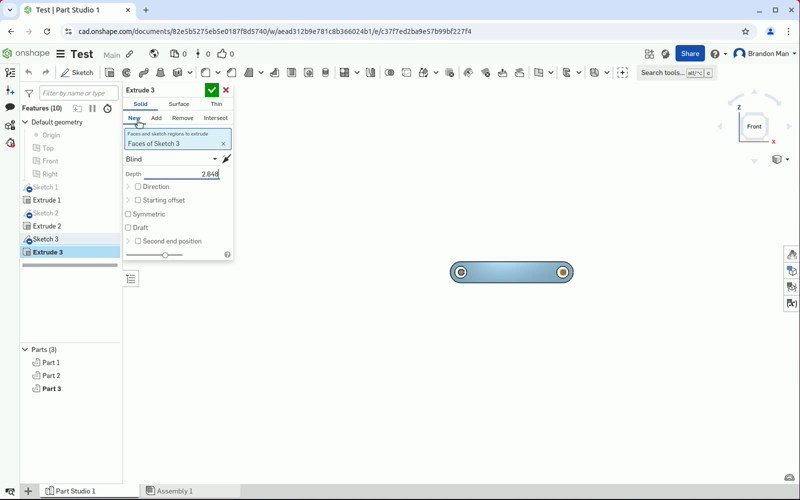
key(enter)
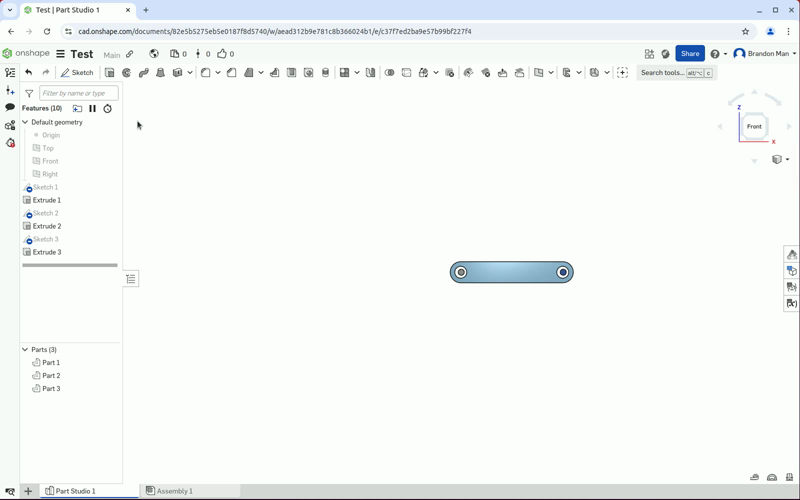
key(shift+h)
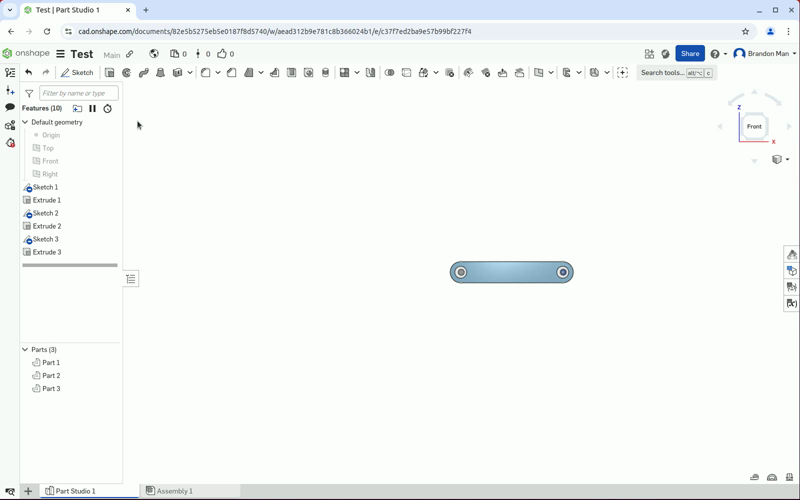
key(shift+h)
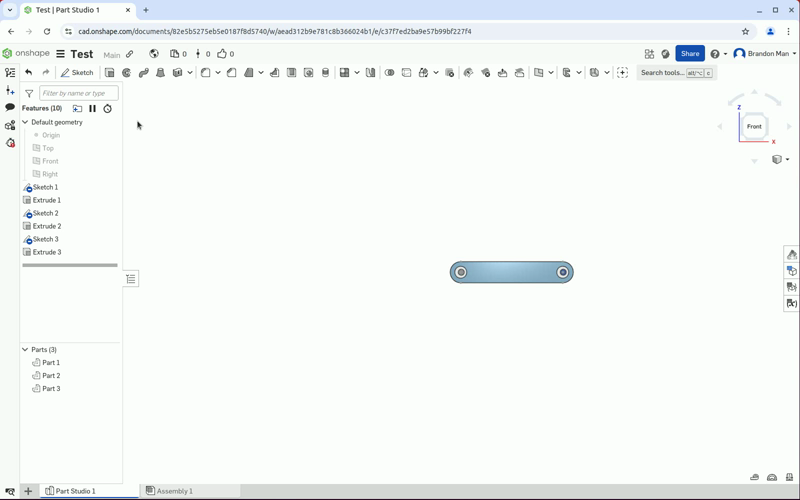
key(shift+7)
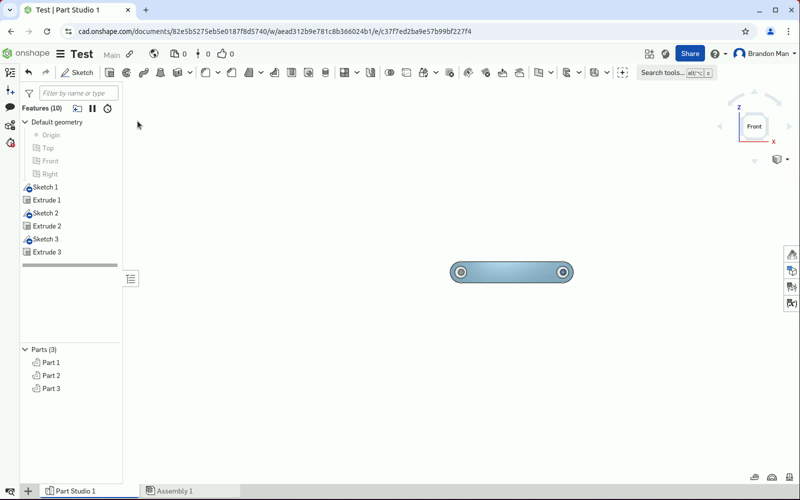
key(left, 2)
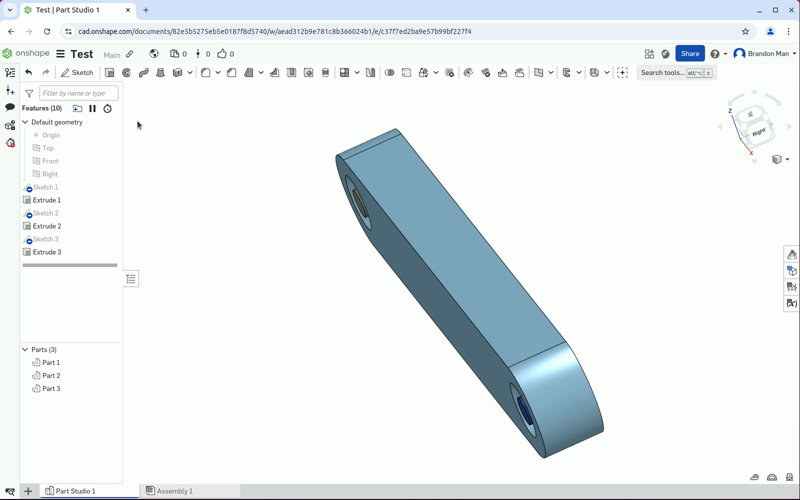
key(down, 2)
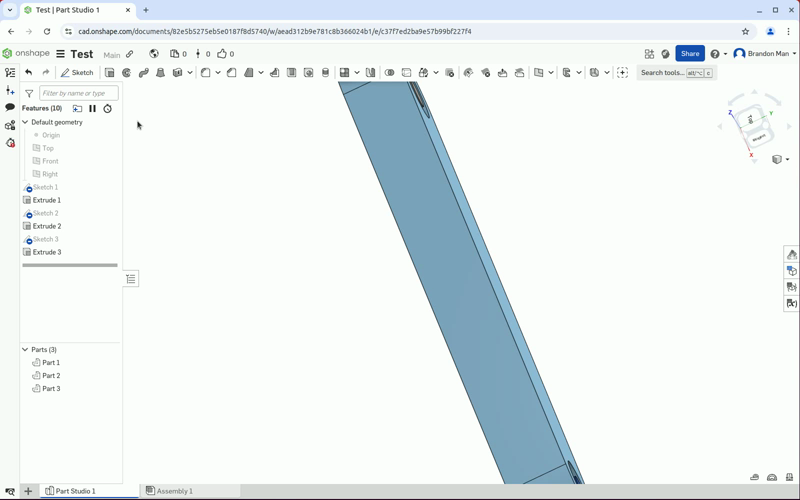
key(up, 2)
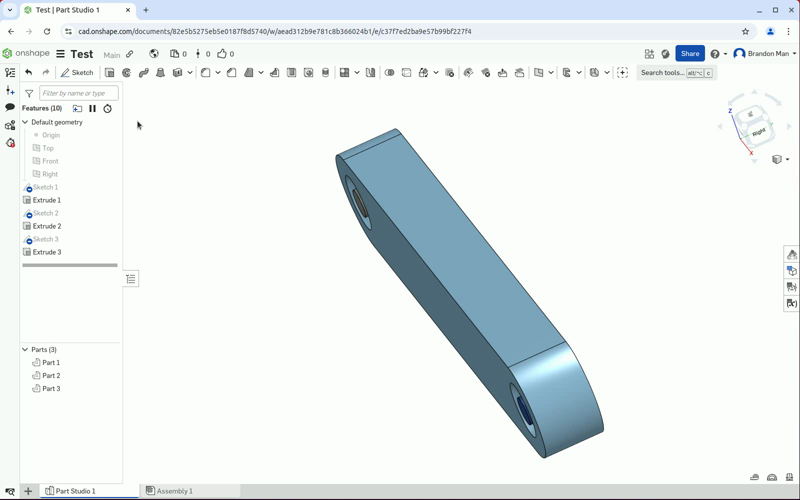
key(right, 2)
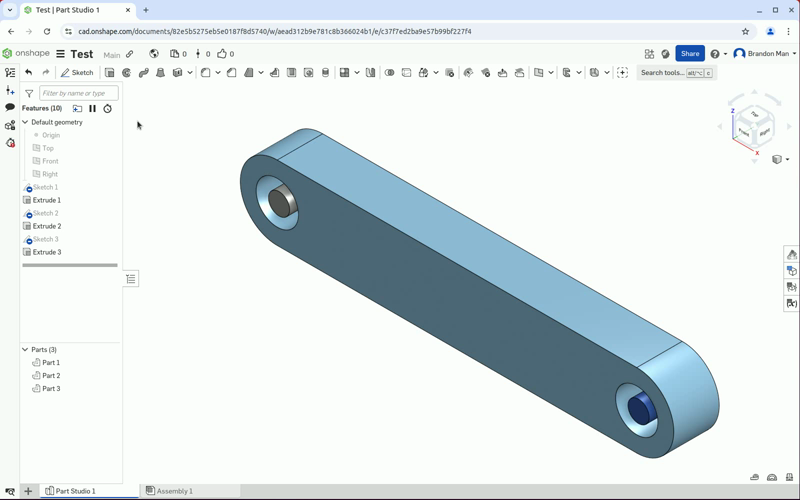
mouse_move(73, 189)
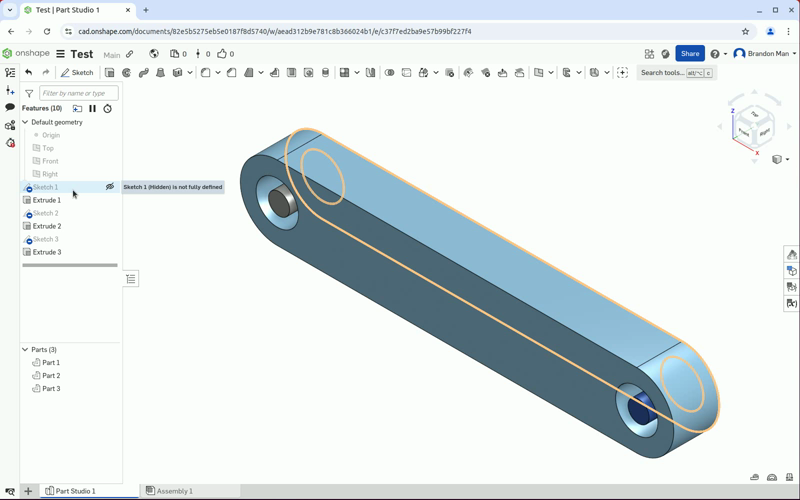
click(73, 189)